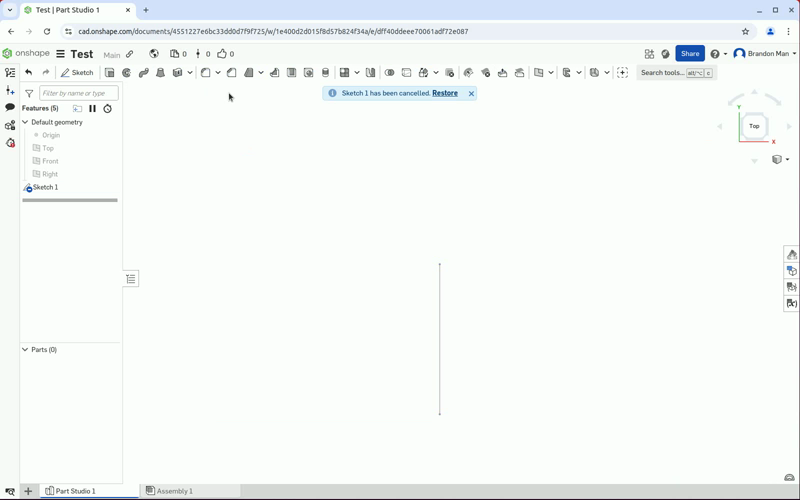
key(shift+h)
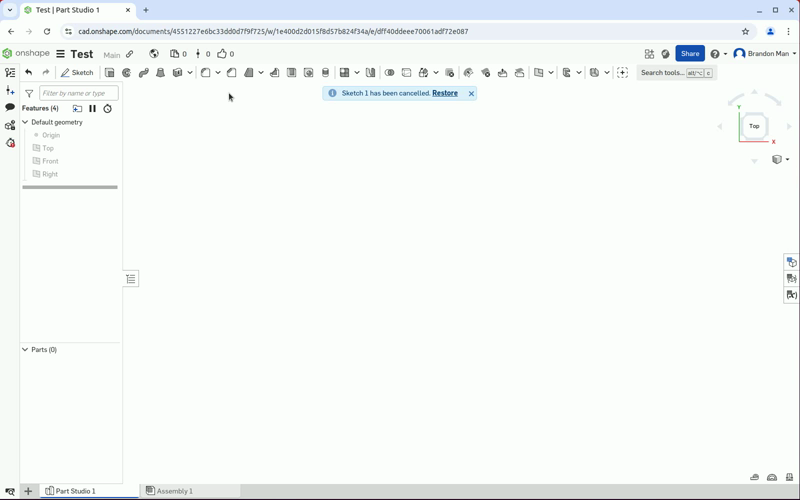
mouse_move(73, 352)
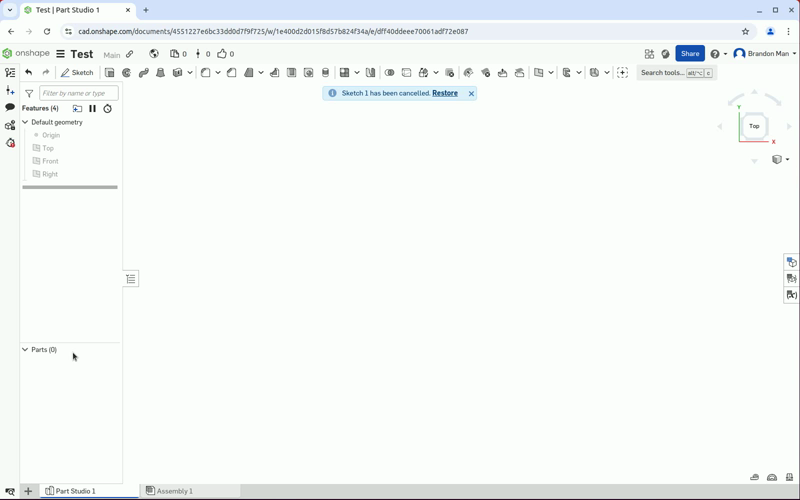
key(y)
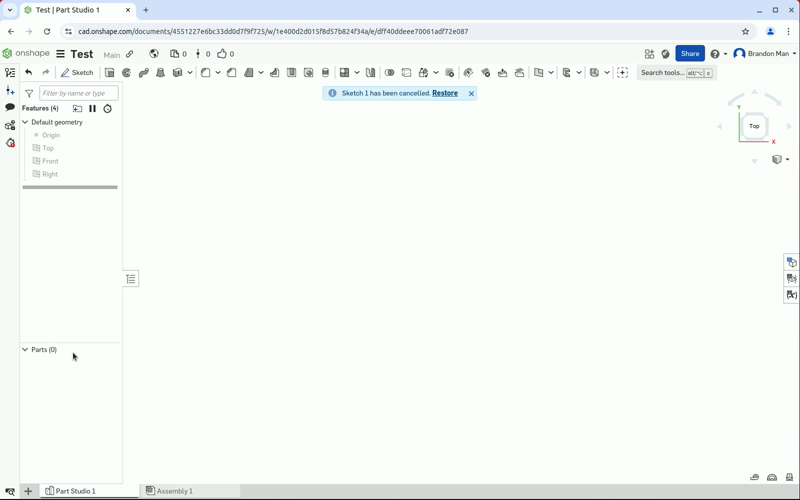
key(shift+p)
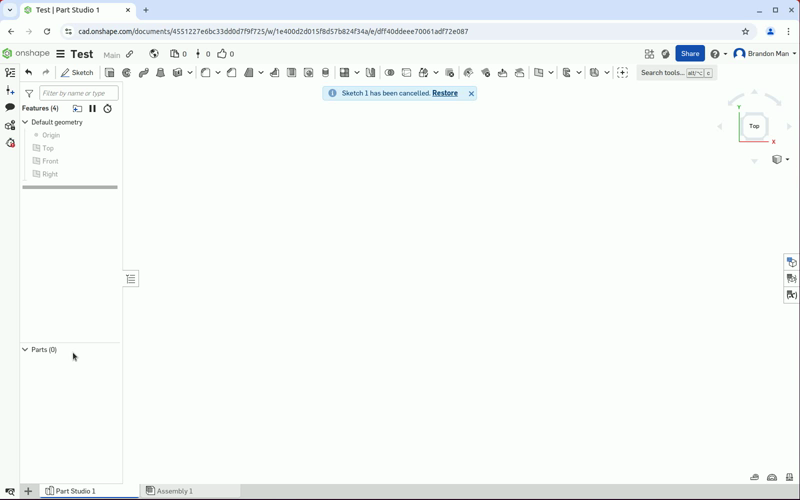
key(space)
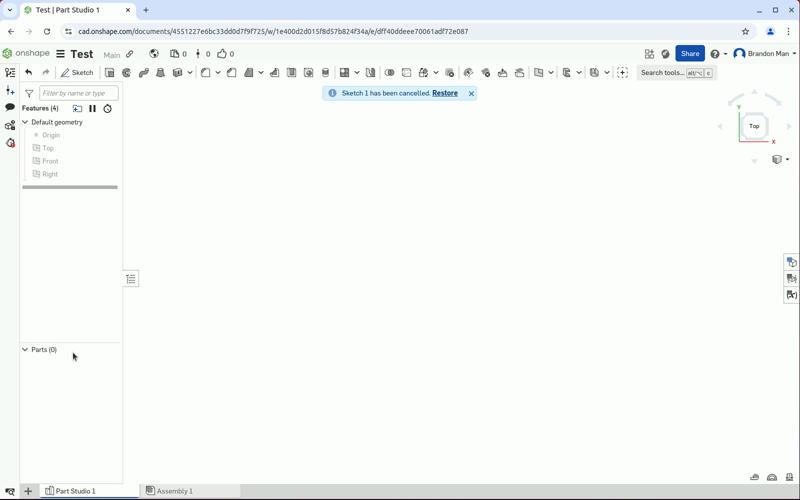
key_down(shift)
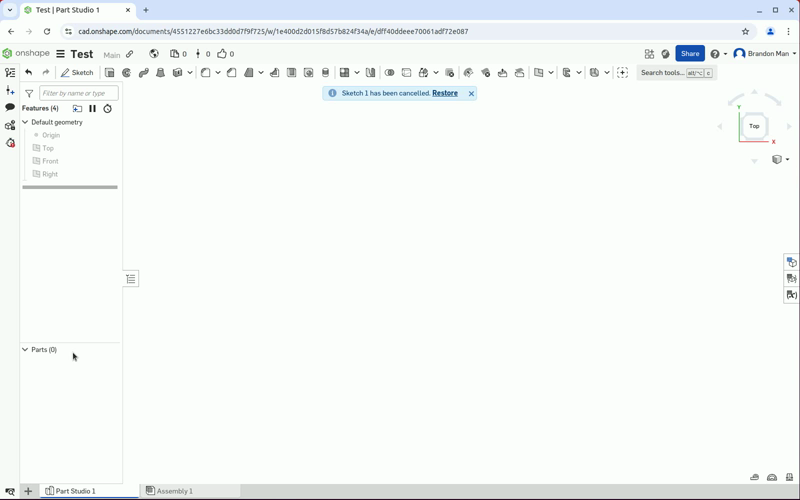
key(up)
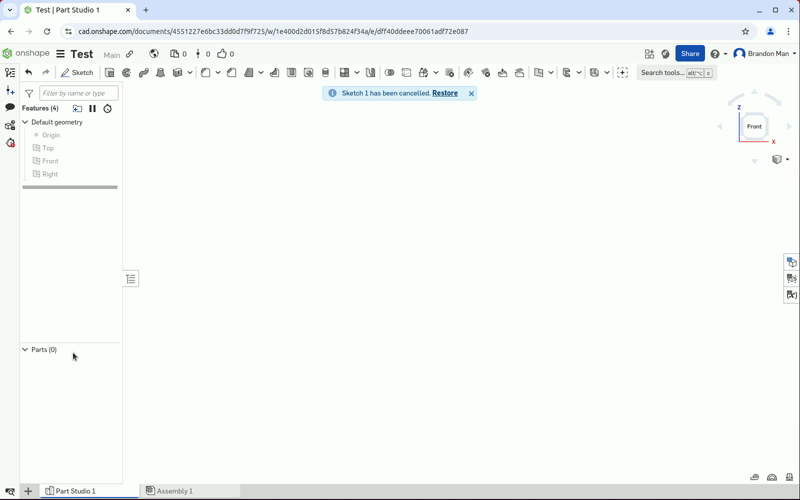
key_up(shift)
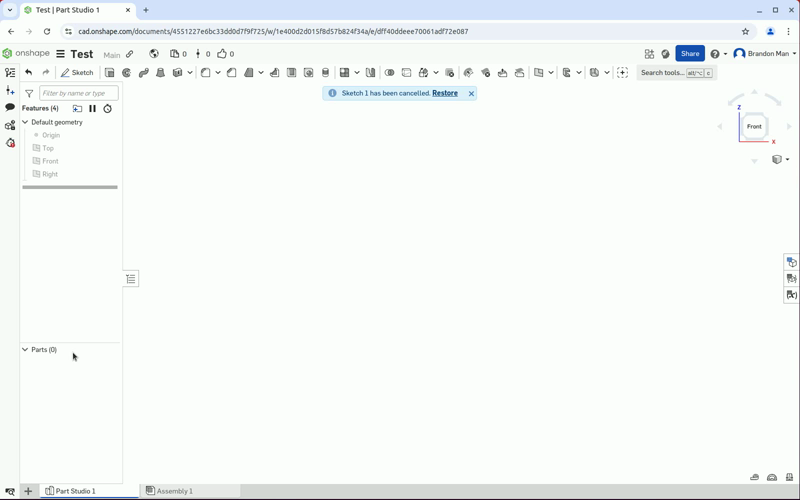
mouse_move(73, 352)
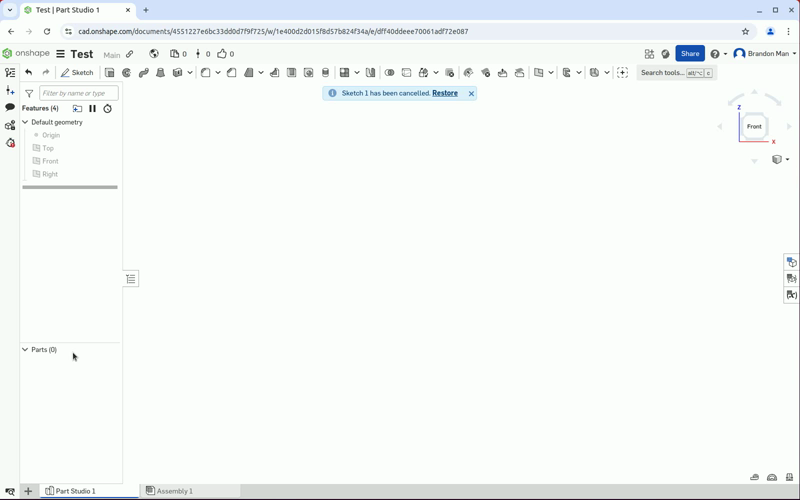
key(shift+y)
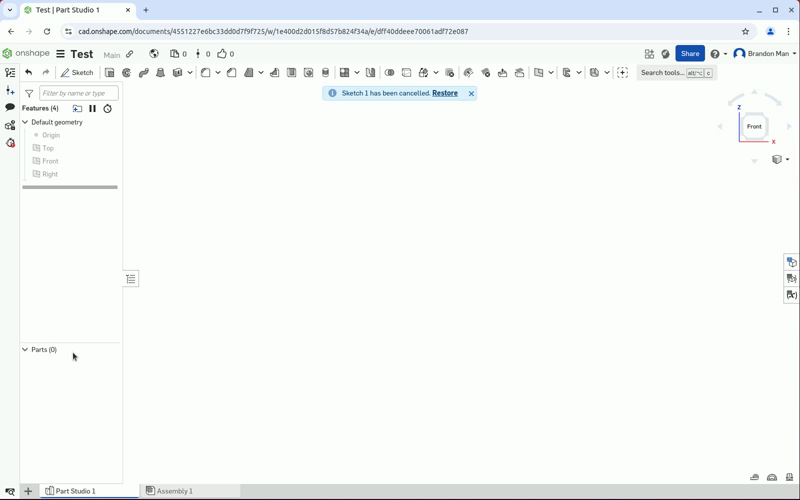
key(shift+s)
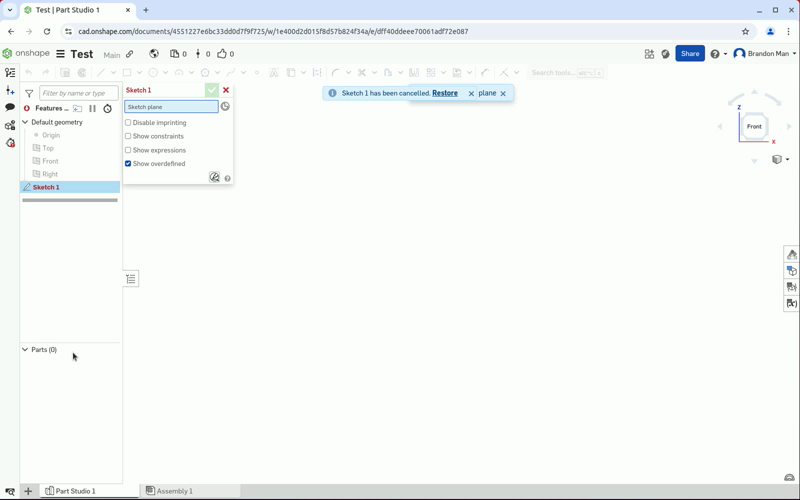
mouse_move(73, 163)
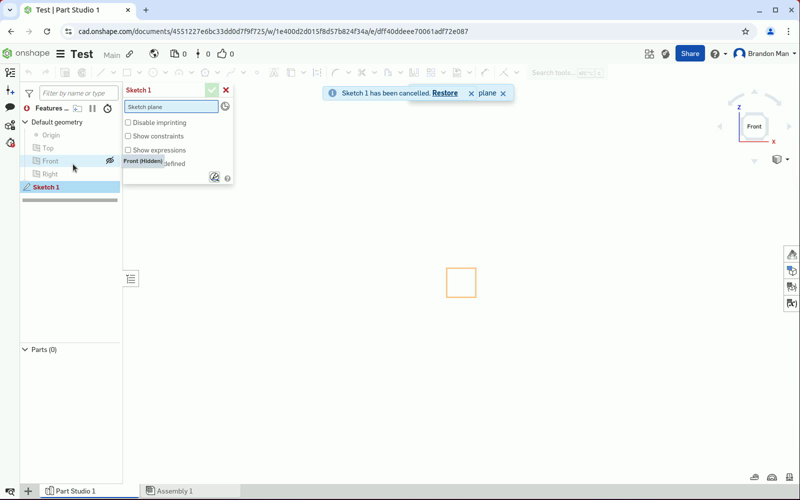
click(73, 163)
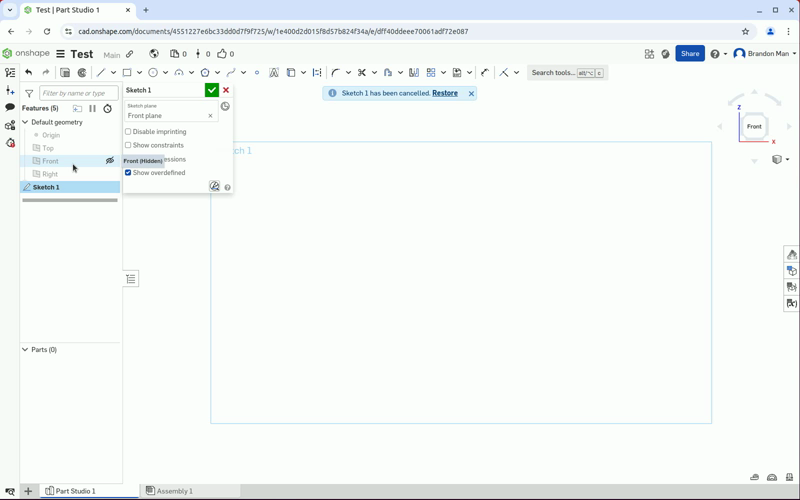
mouse_move(73, 352)
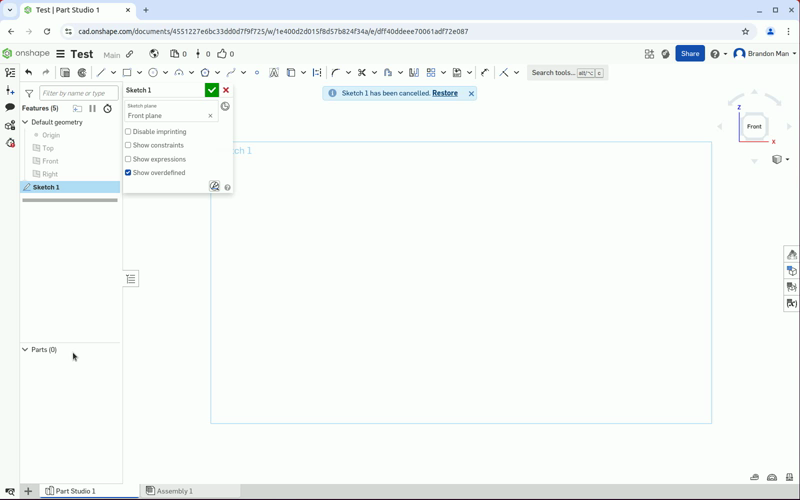
key(y)
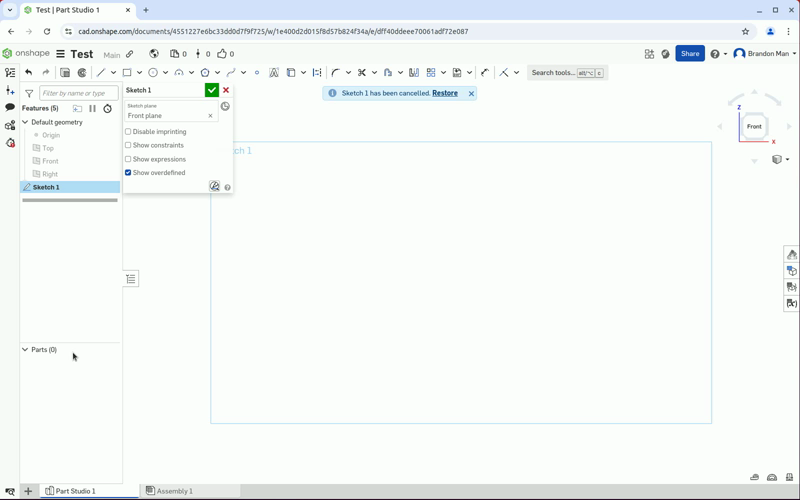
key(l)
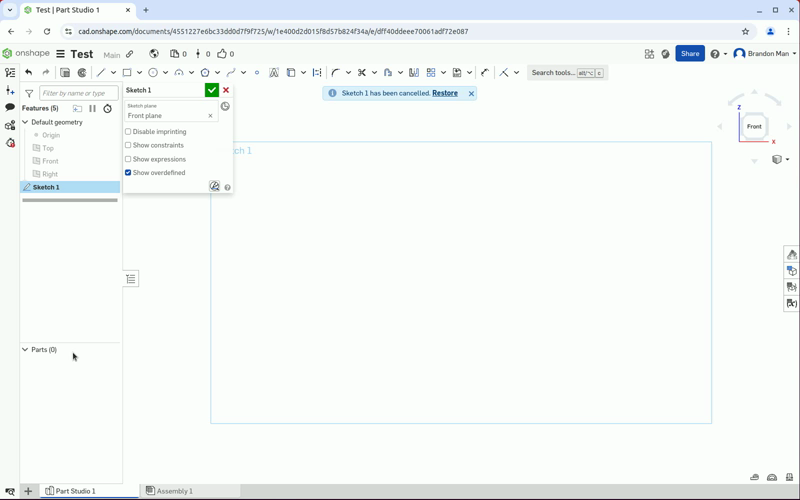
key_down(shift)
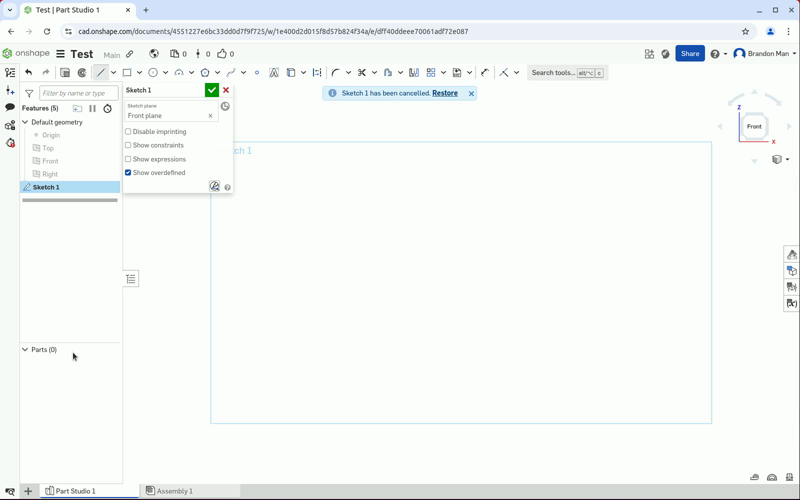
mouse_move(460, 240)
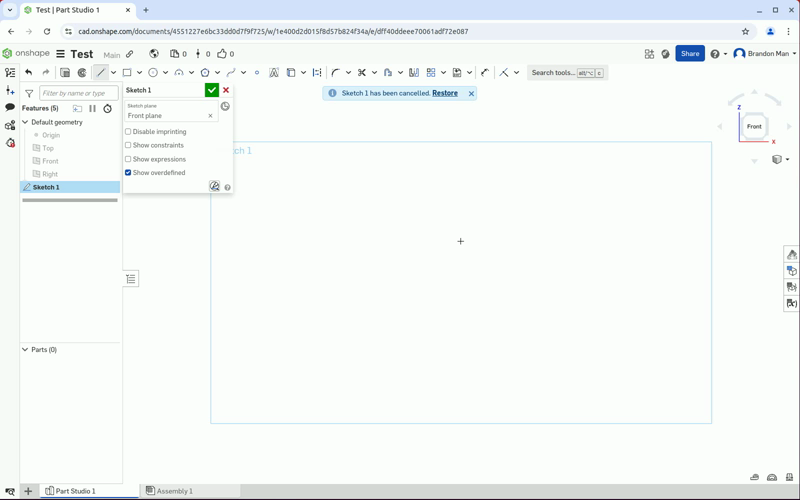
click(460, 240)
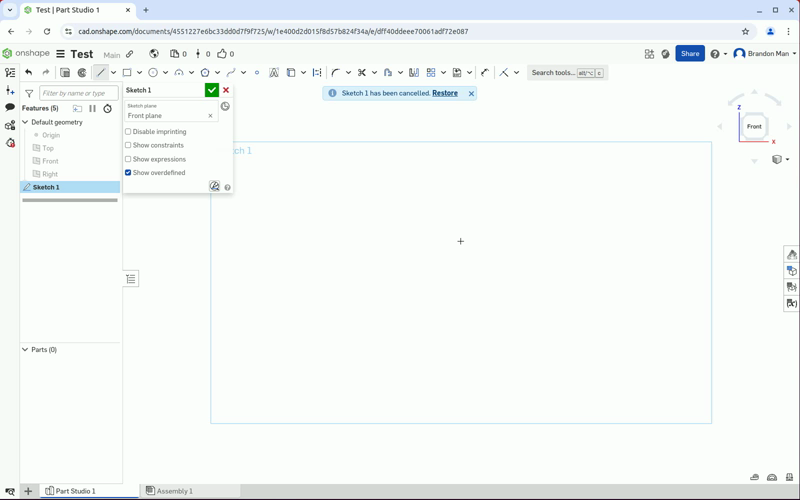
key_up(shift)
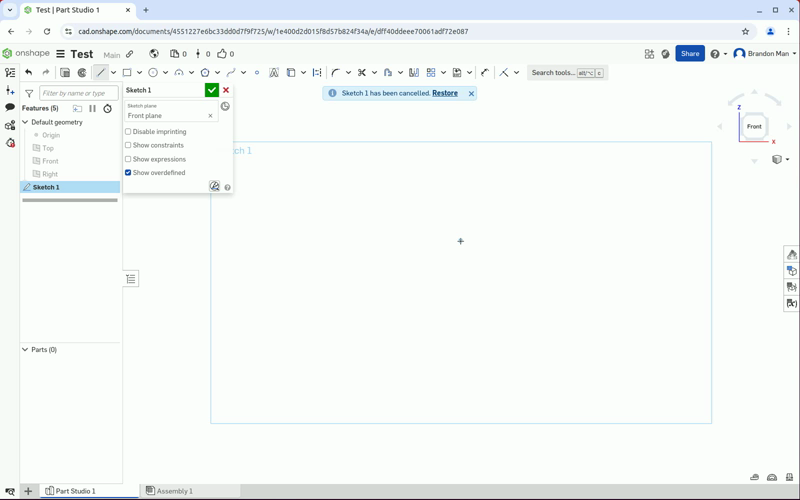
key_down(shift)
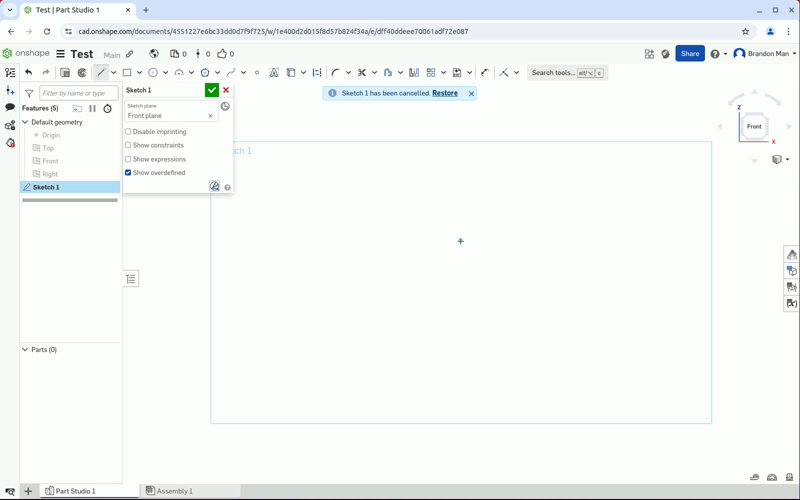
mouse_move(490, 240)
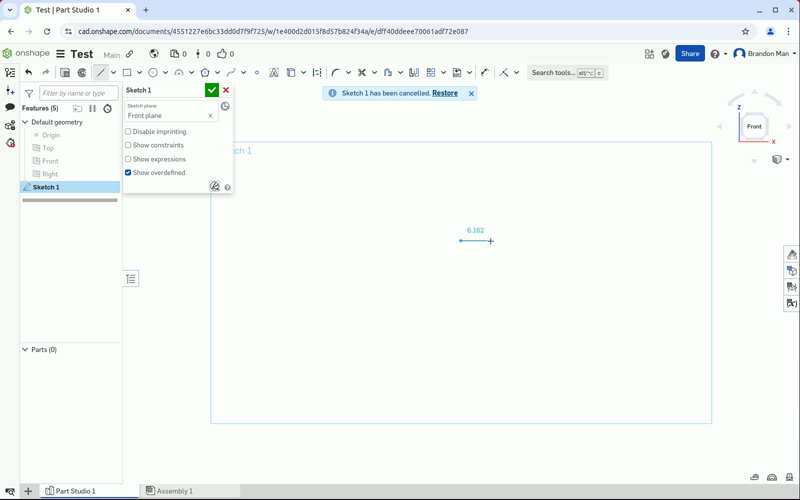
mouse_move(517, 240)
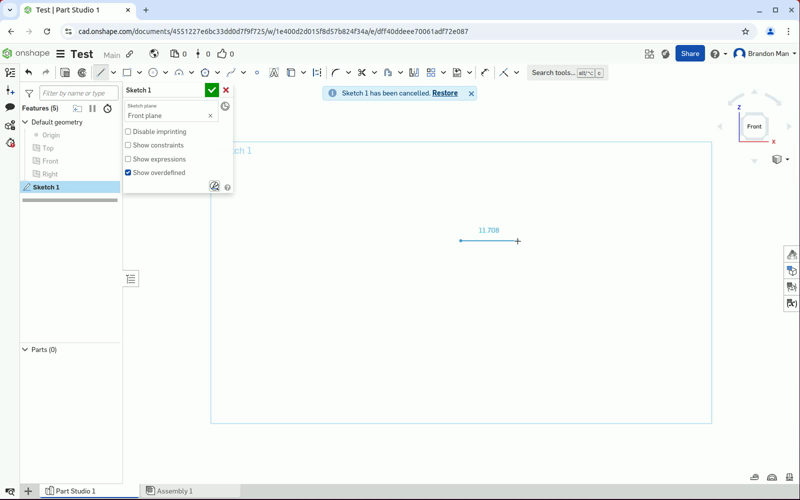
click(517, 240)
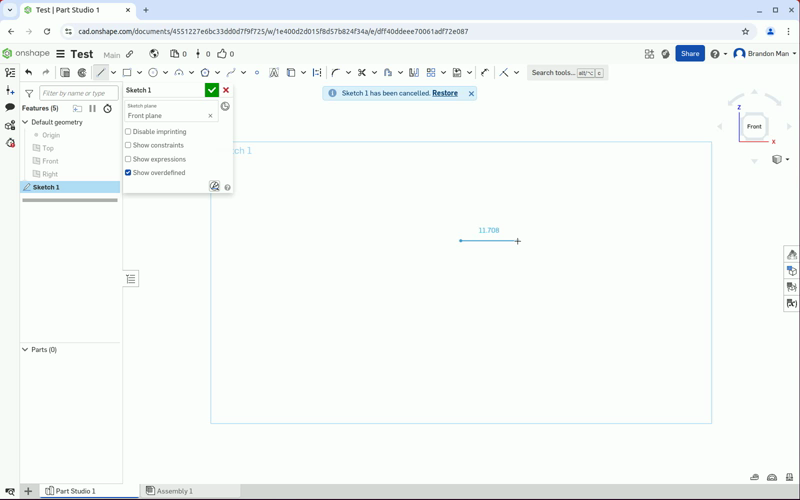
key_up(shift)
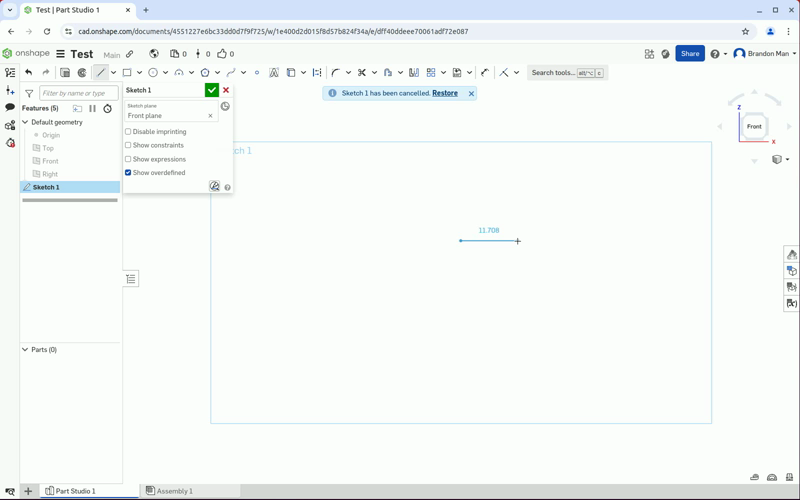
key_down(shift)
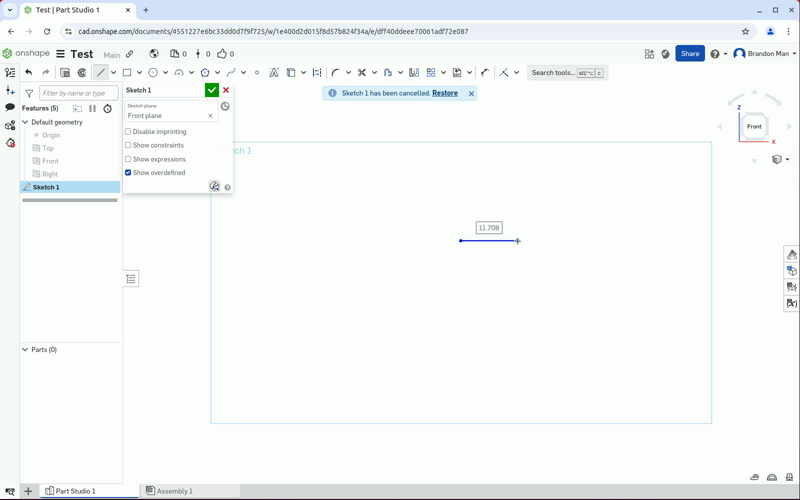
mouse_move(547, 240)
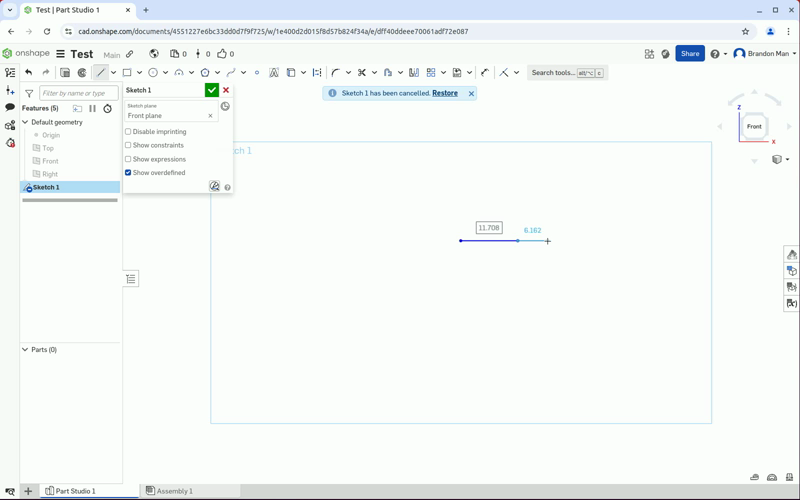
mouse_move(517, 283)
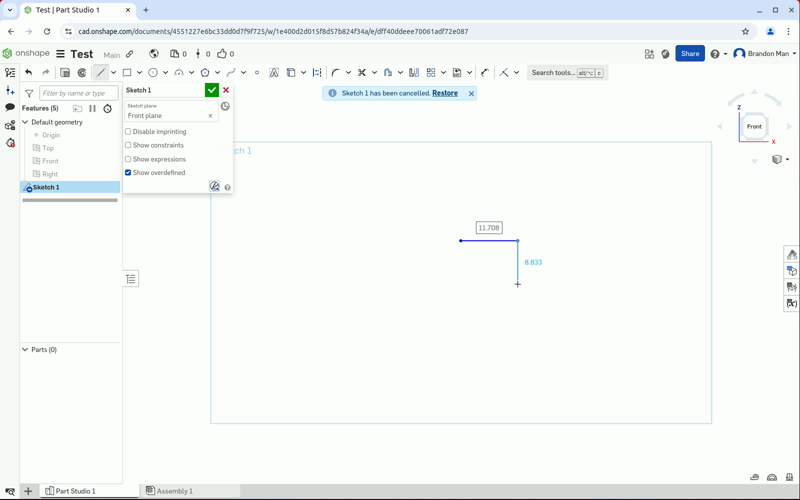
click(517, 283)
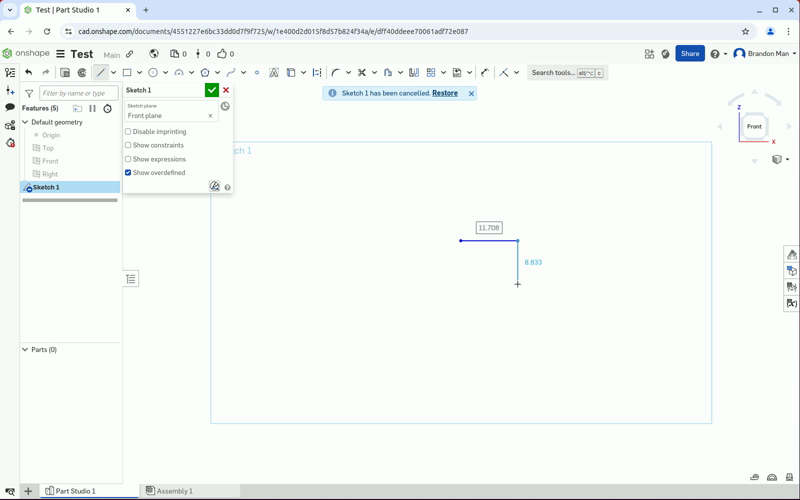
key_up(shift)
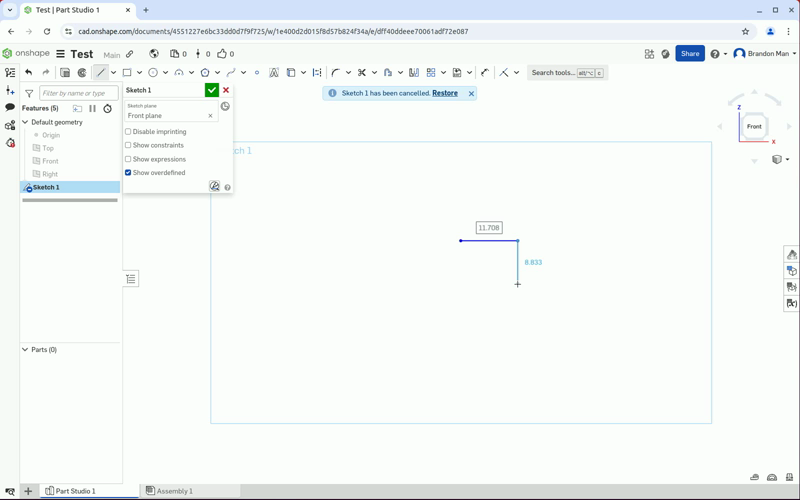
key_down(shift)
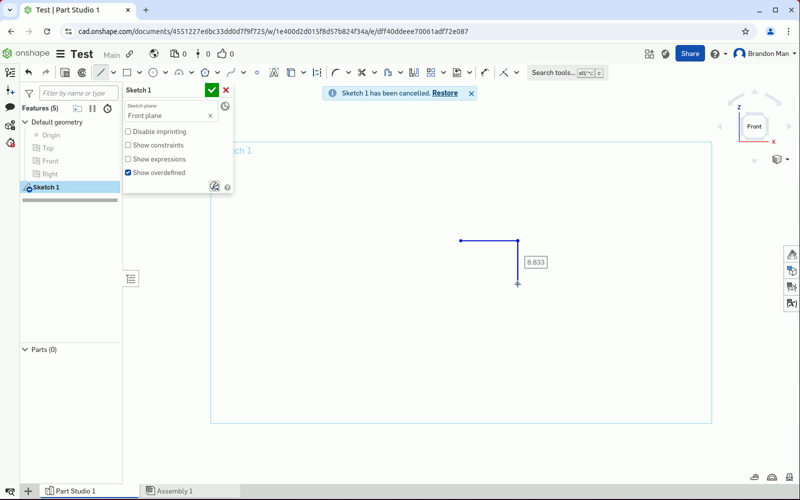
mouse_move(547, 283)
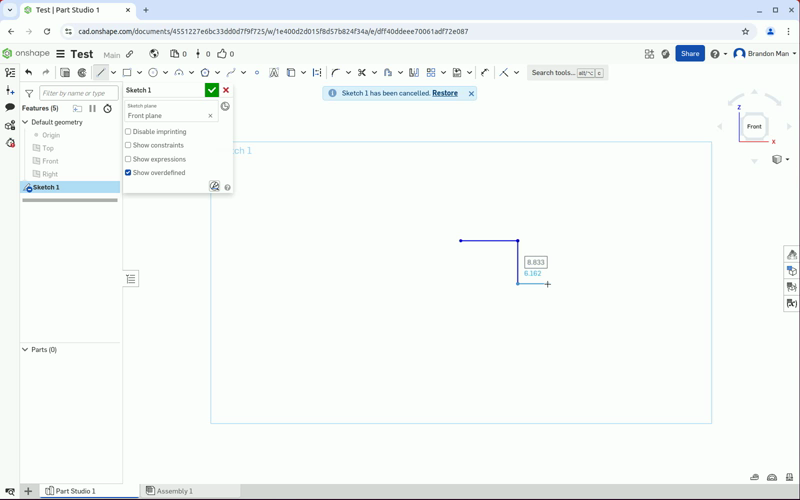
mouse_move(573, 283)
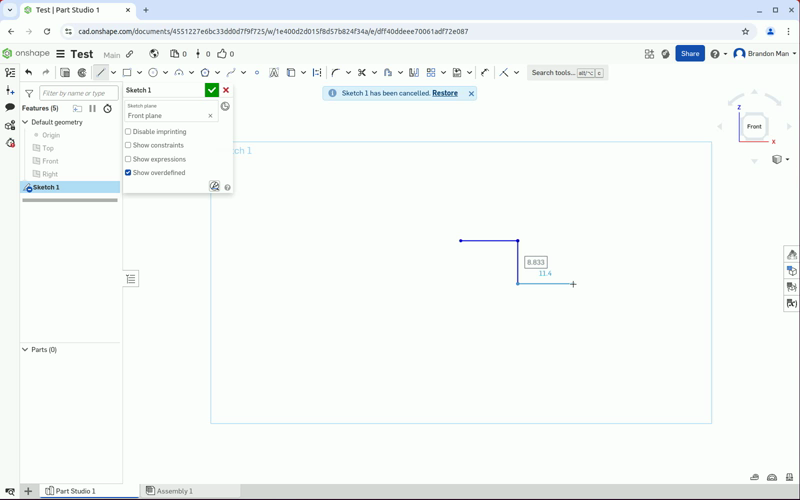
click(573, 283)
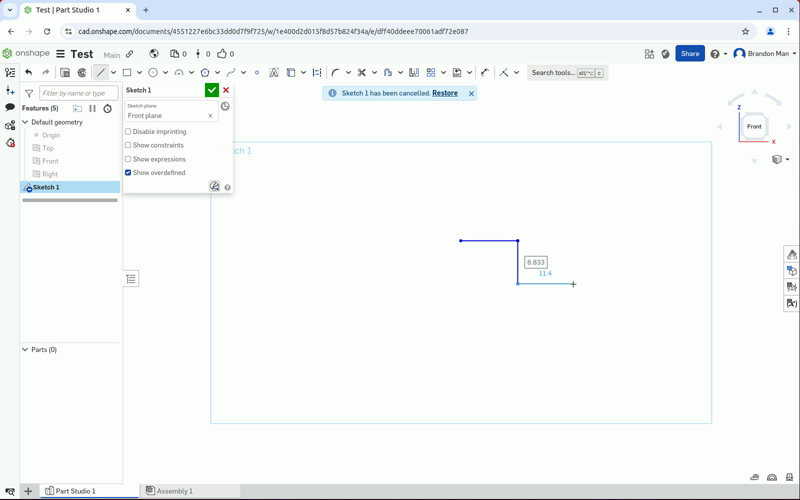
key_up(shift)
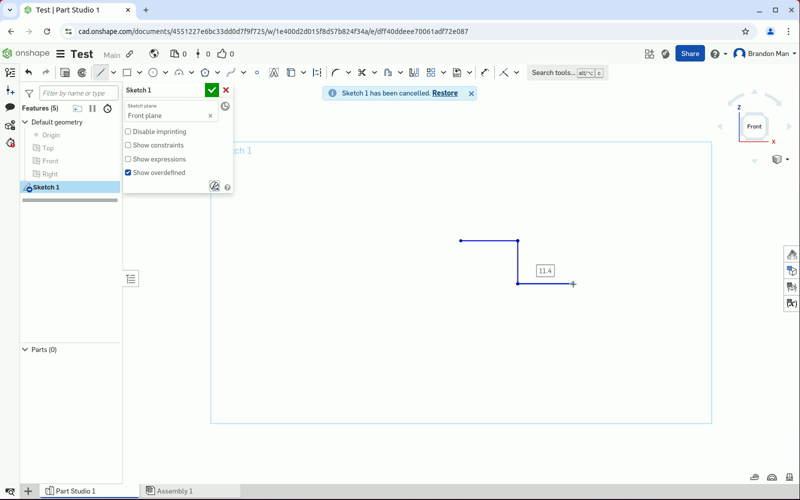
key_down(shift)
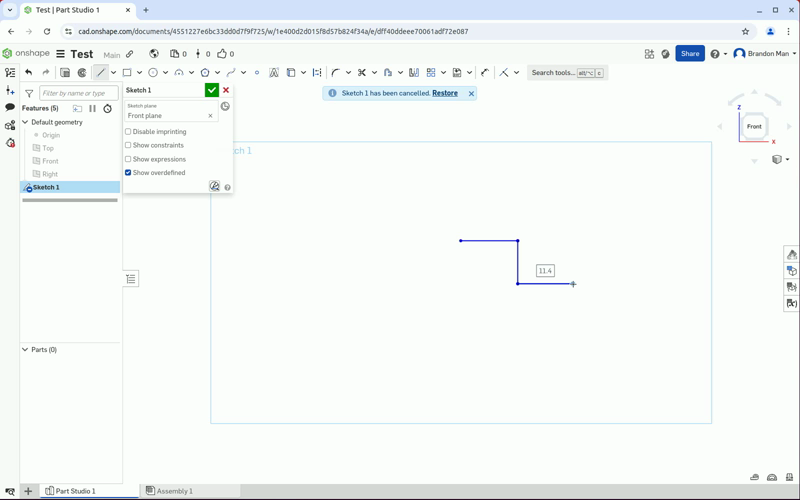
mouse_move(573, 198)
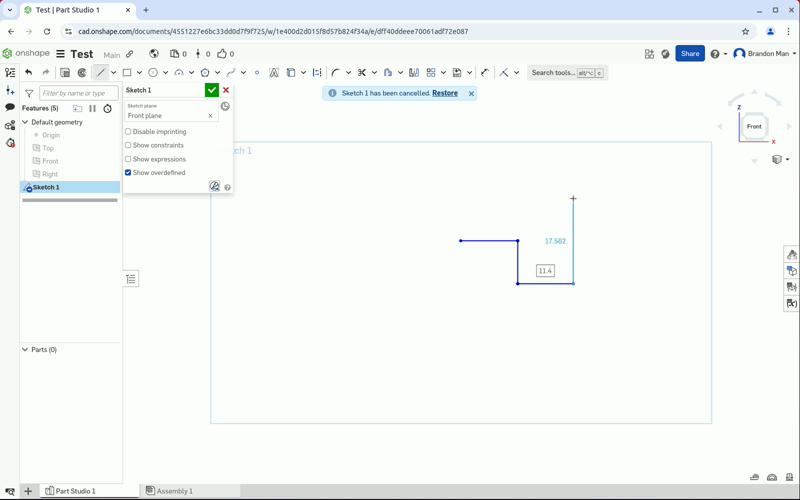
click(573, 198)
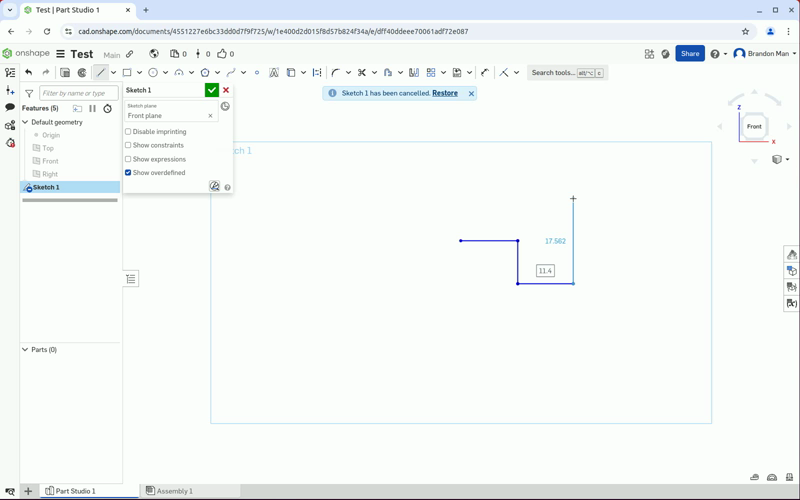
key_up(shift)
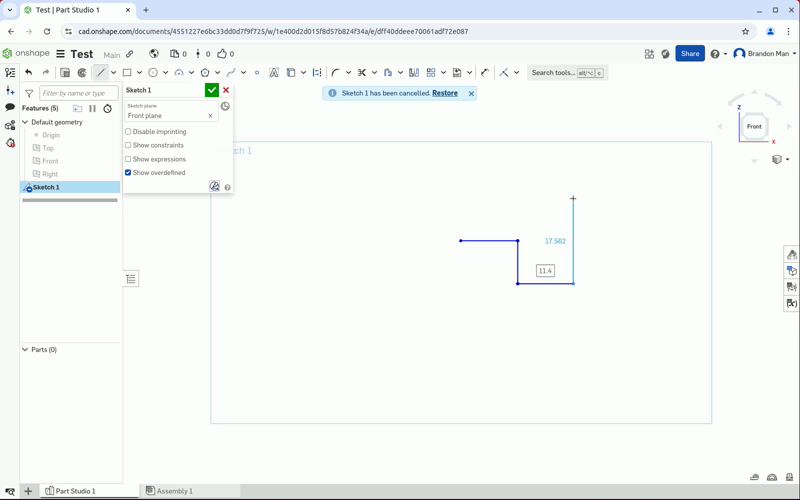
key_down(shift)
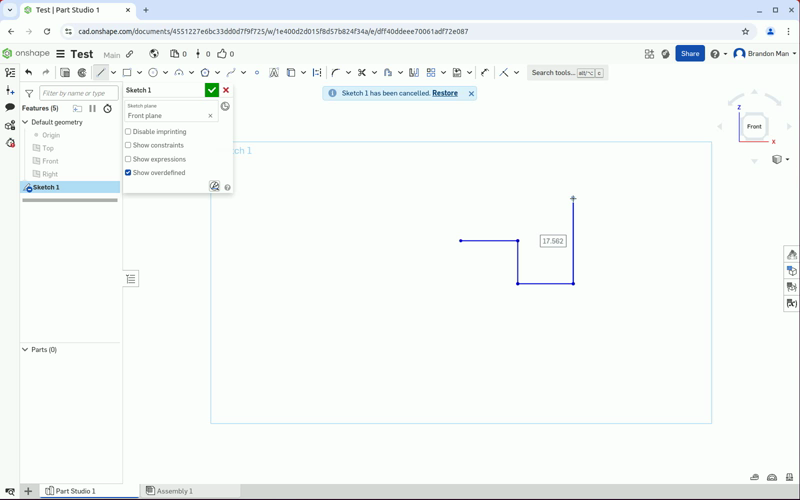
mouse_move(460, 198)
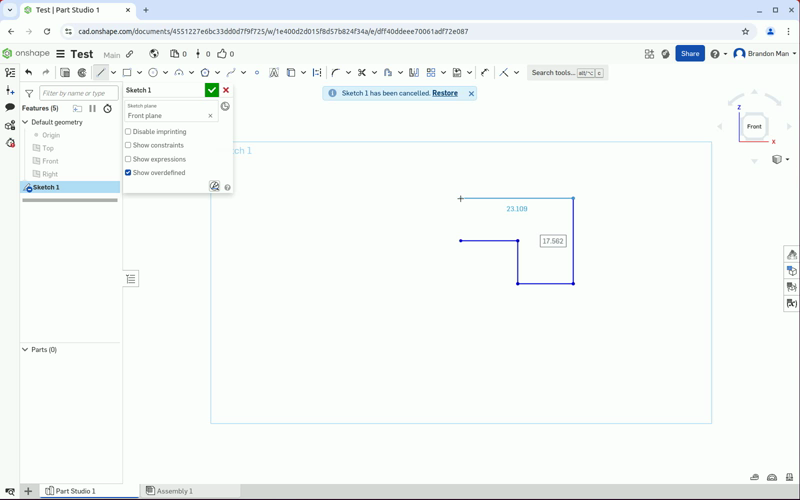
click(460, 198)
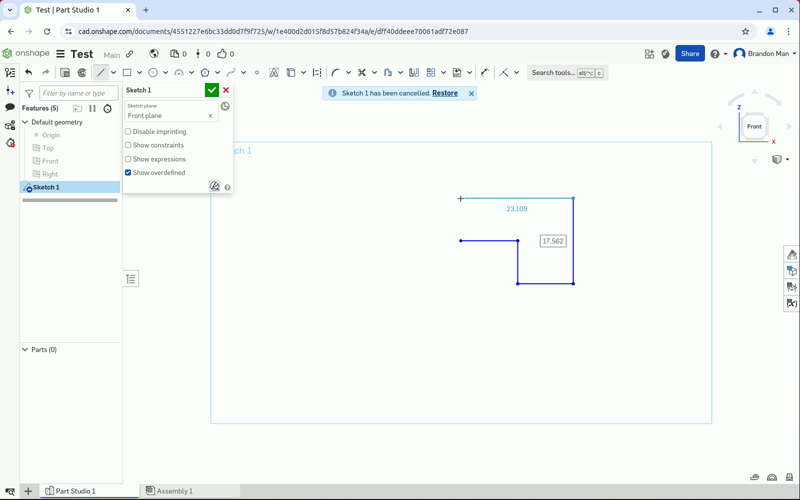
key_up(shift)
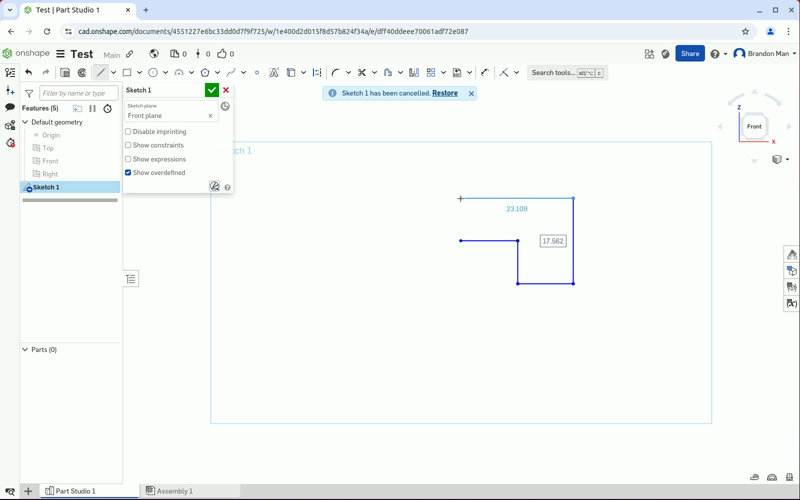
mouse_move(490, 198)
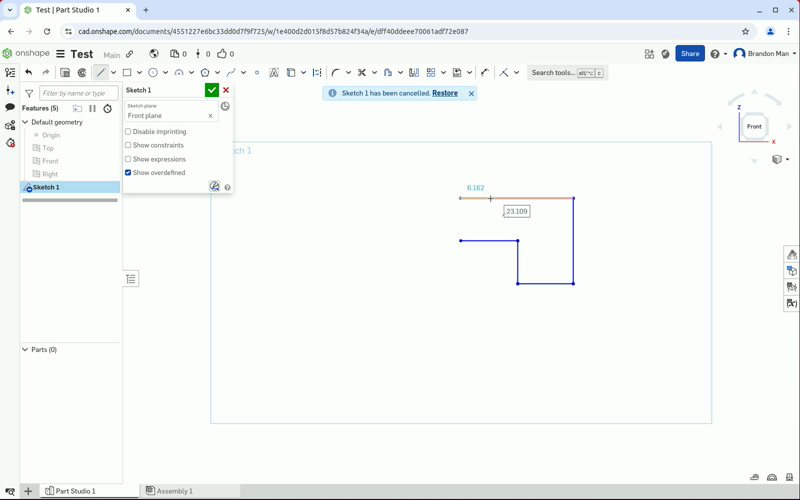
key_down(shift)
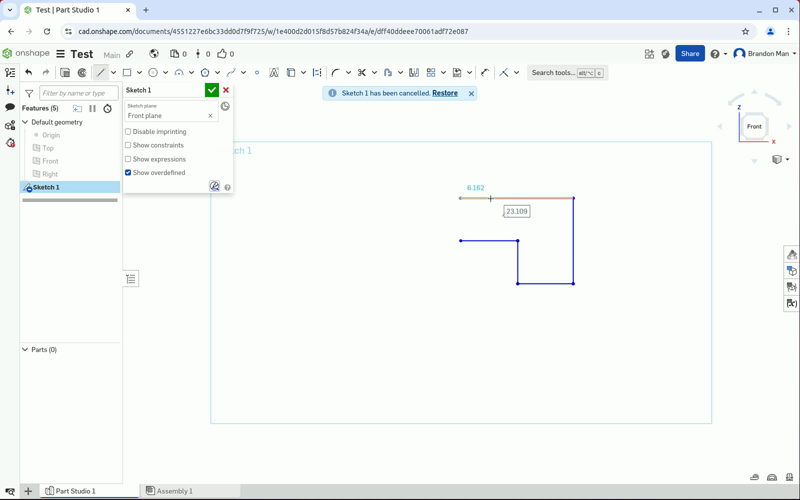
mouse_move(460, 240)
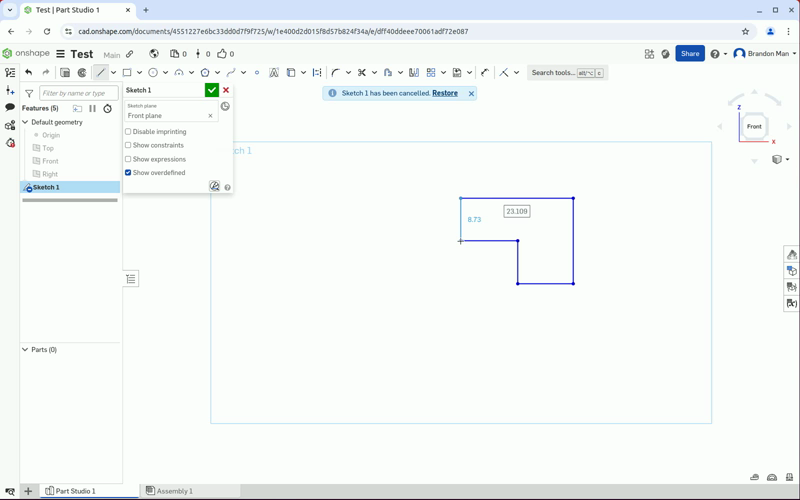
key_up(shift)
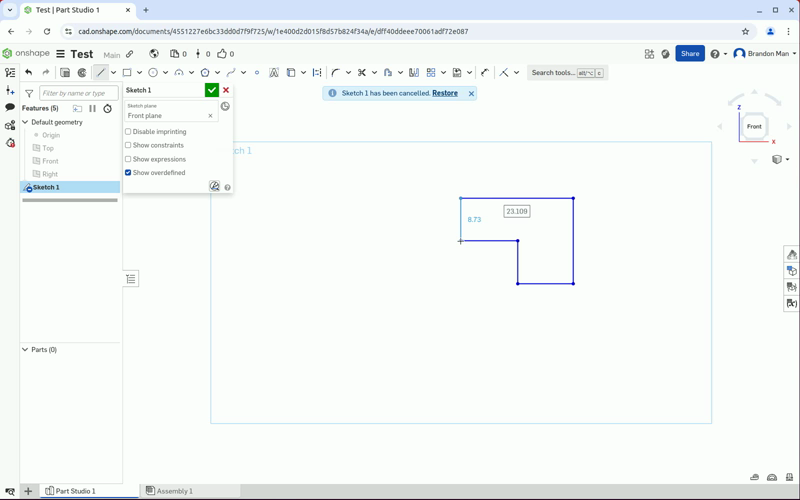
click(460, 240)
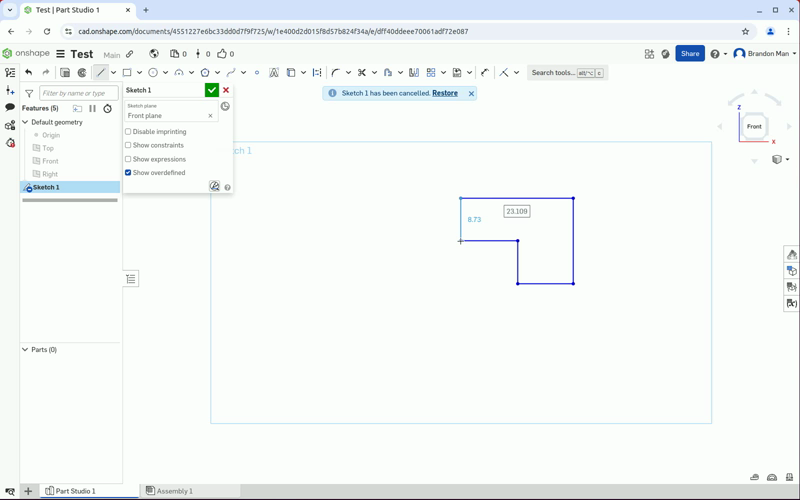
key(esc)
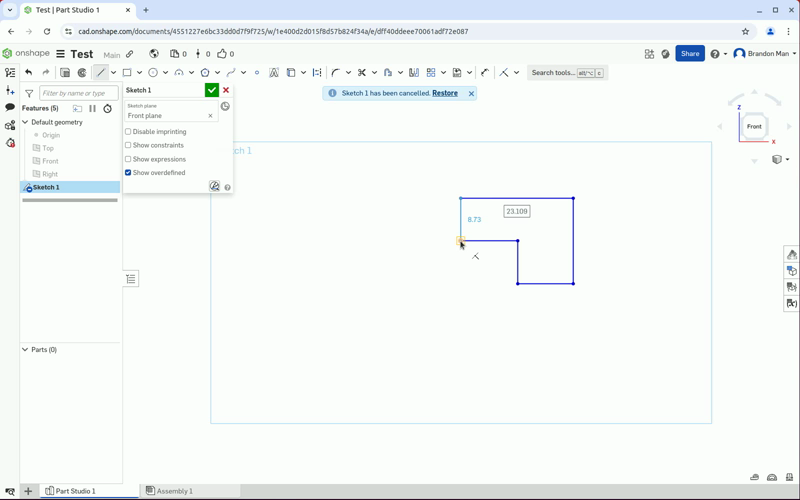
mouse_move(556, 254)
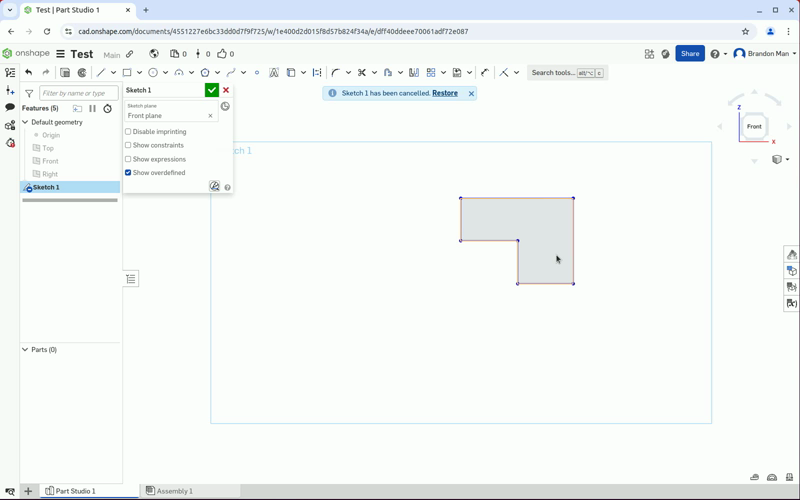
click(556, 254)
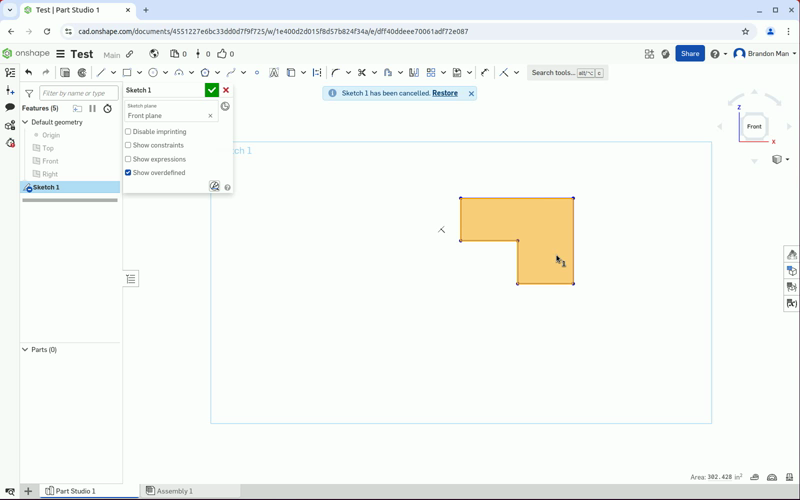
mouse_move(73, 352)
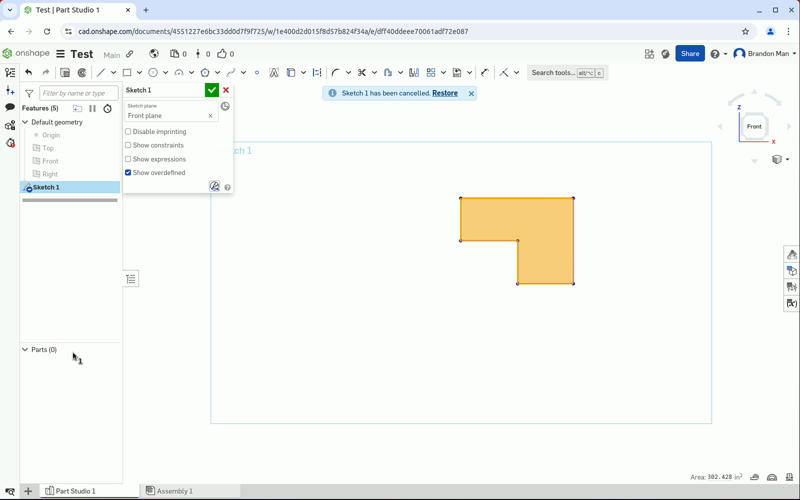
key(shift+y)
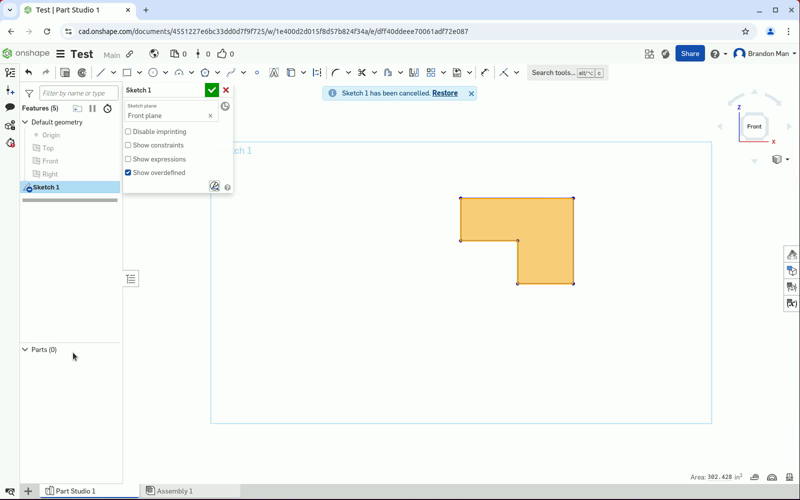
key(shift+e)
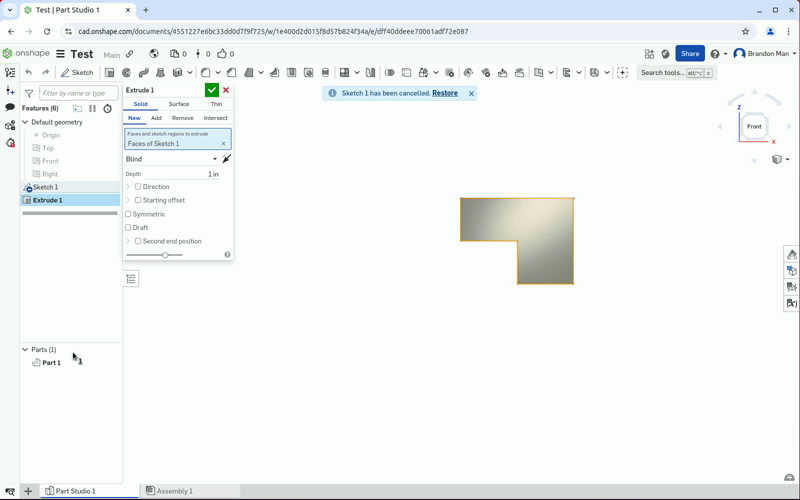
mouse_move(143, 106)
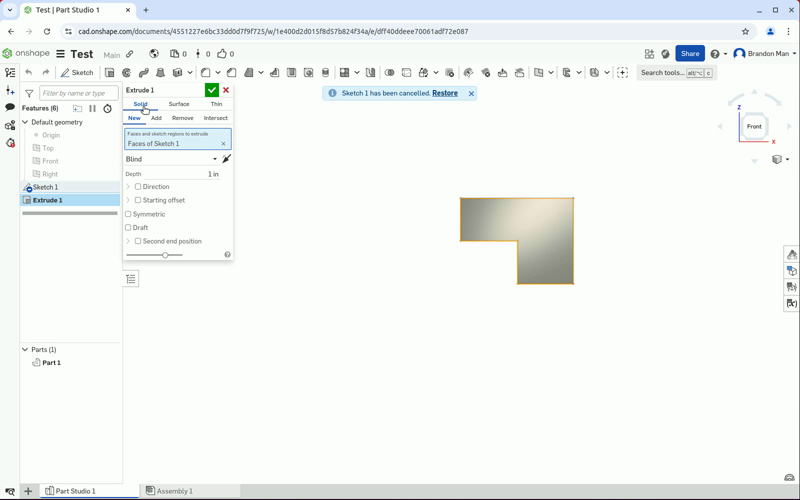
click(143, 106)
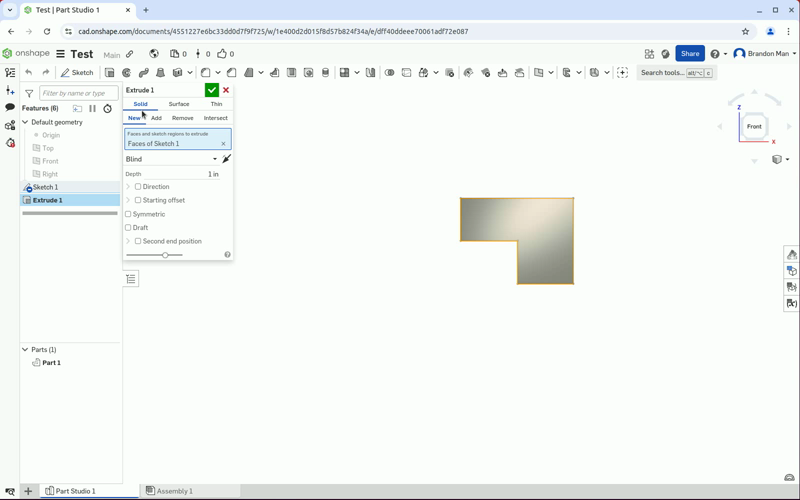
mouse_move(137, 120)
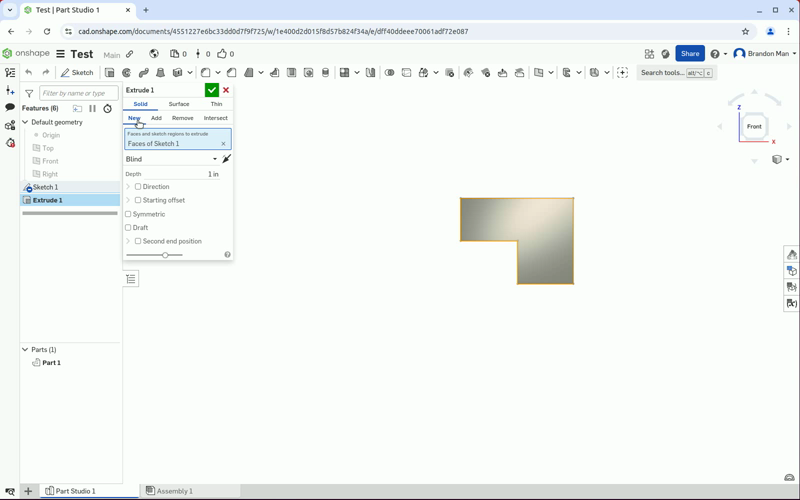
click(137, 120)
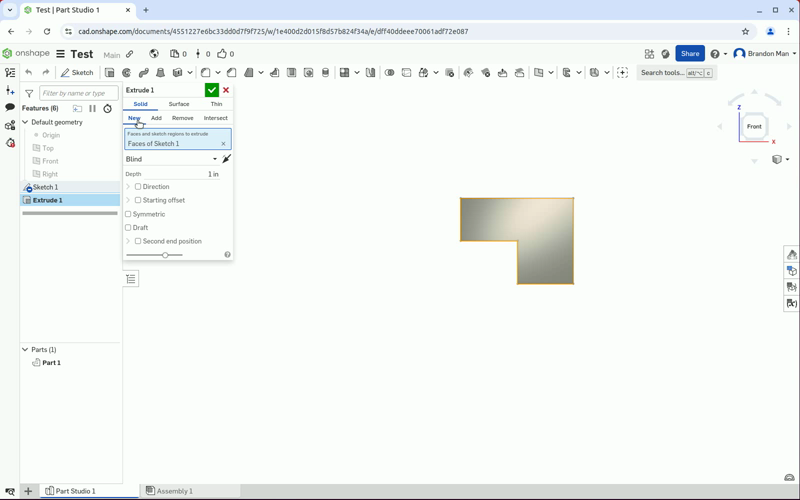
key(tab, 4)
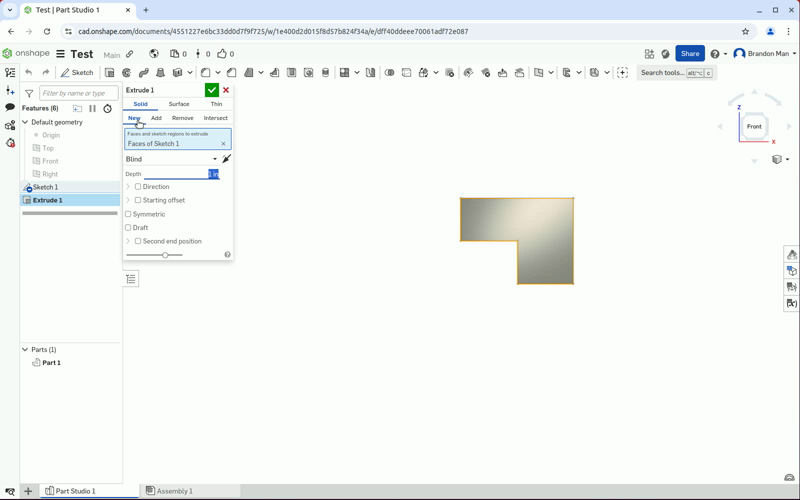
text(8.666)
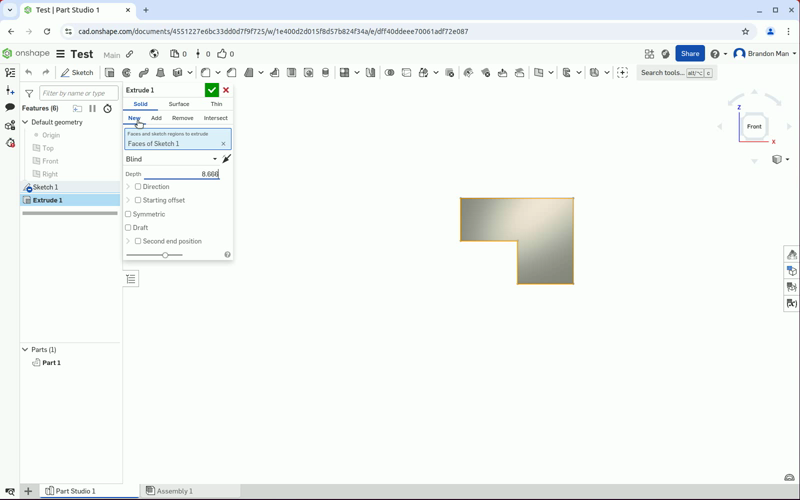
key(enter)
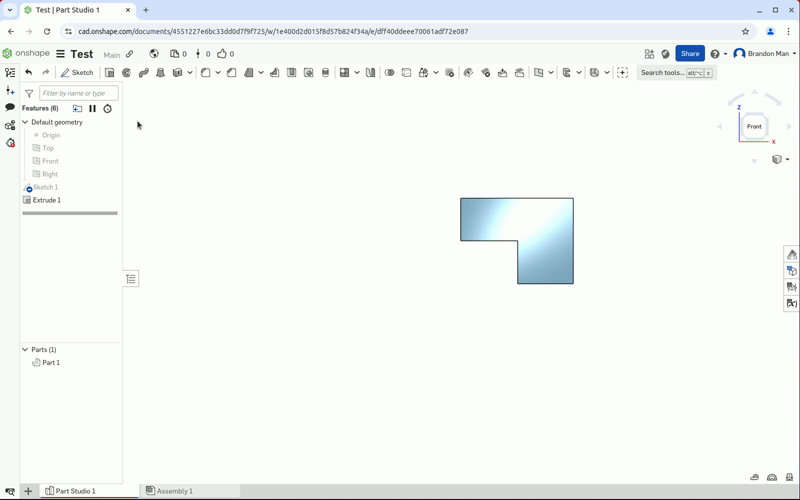
key(shift+h)
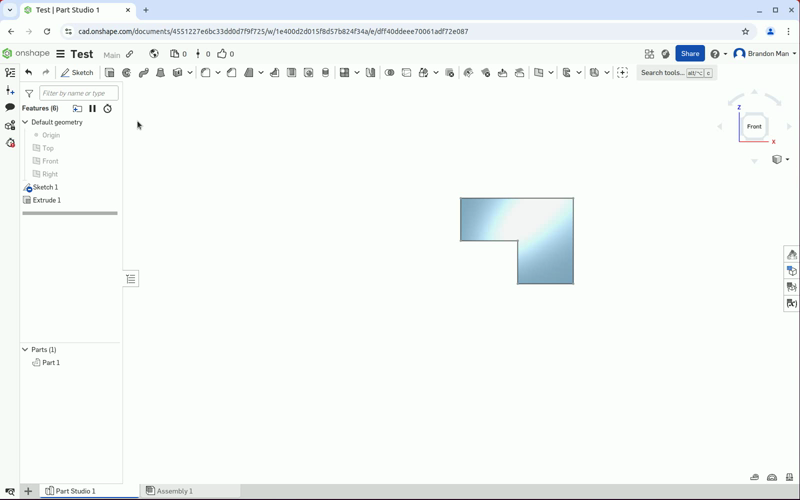
key(shift+h)
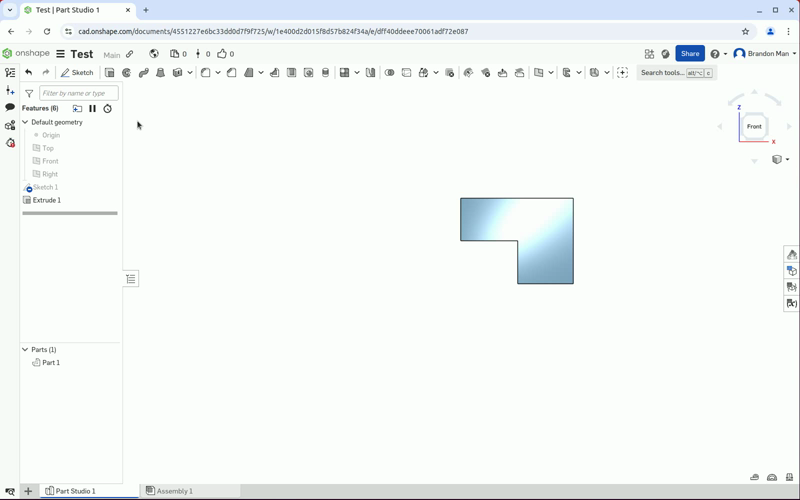
mouse_move(73, 189)
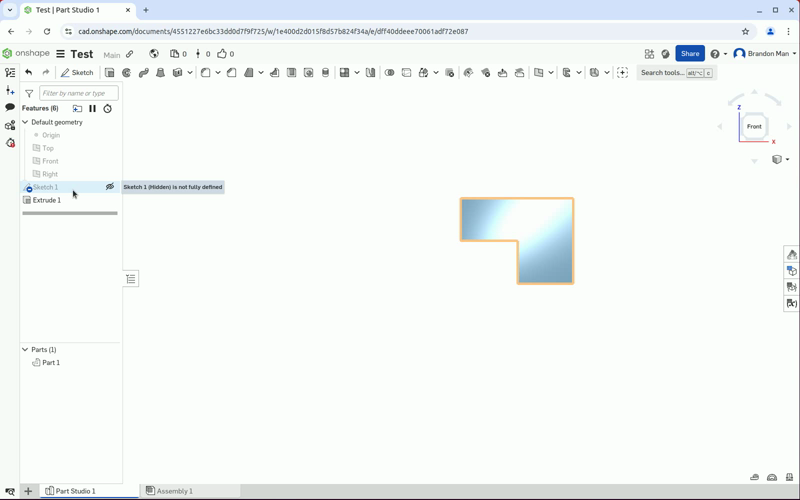
click(73, 189)
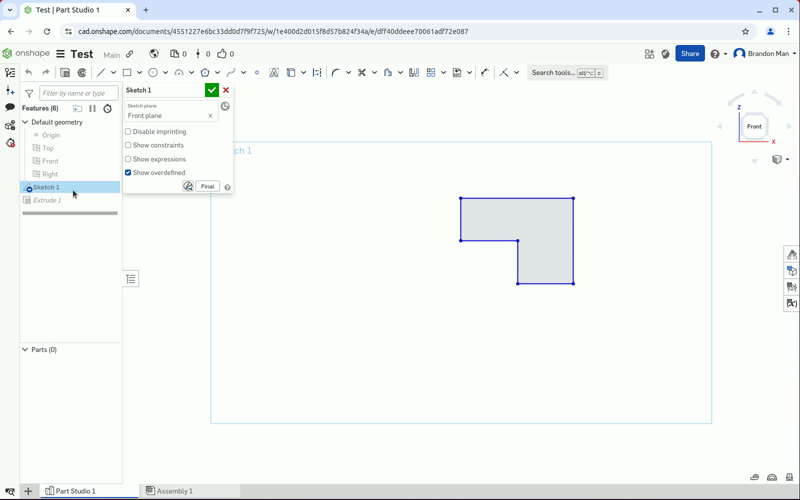
mouse_move(229, 92)
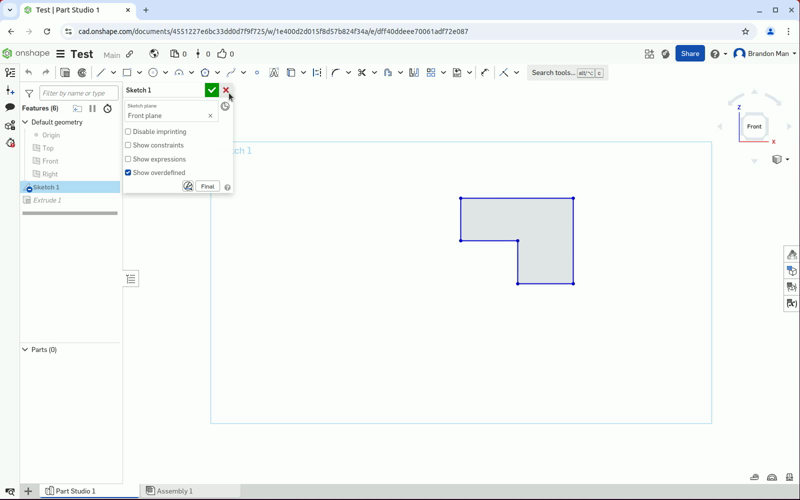
click(229, 92)
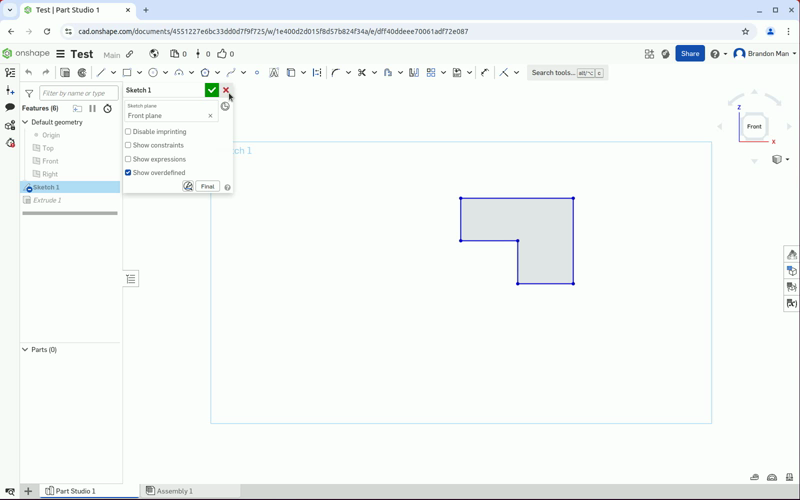
key(shift+s)
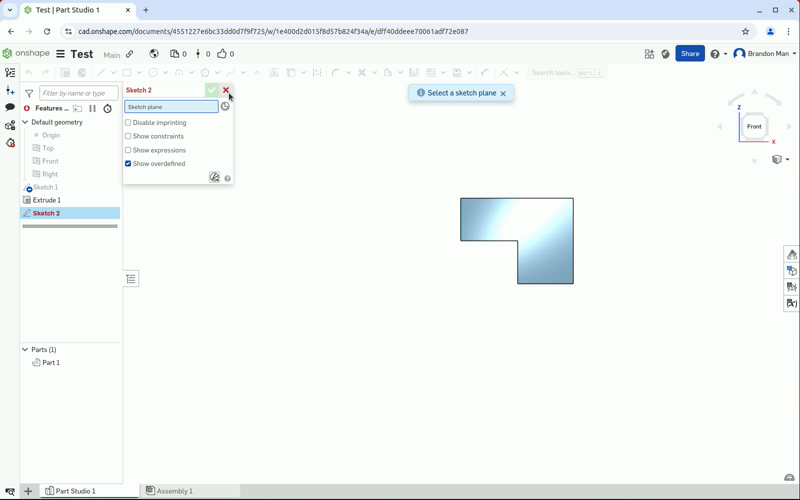
mouse_move(73, 163)
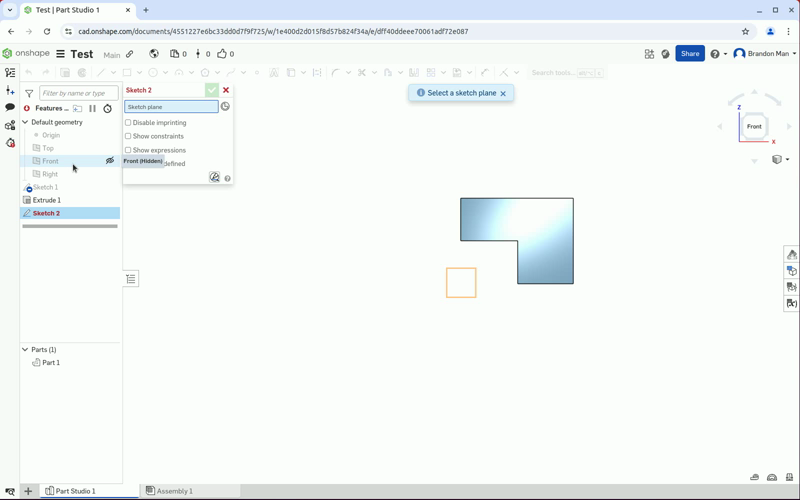
click(73, 163)
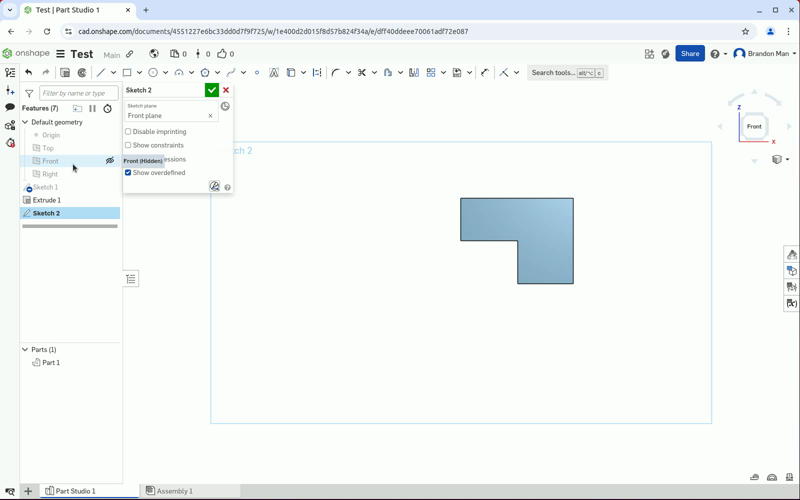
mouse_move(73, 352)
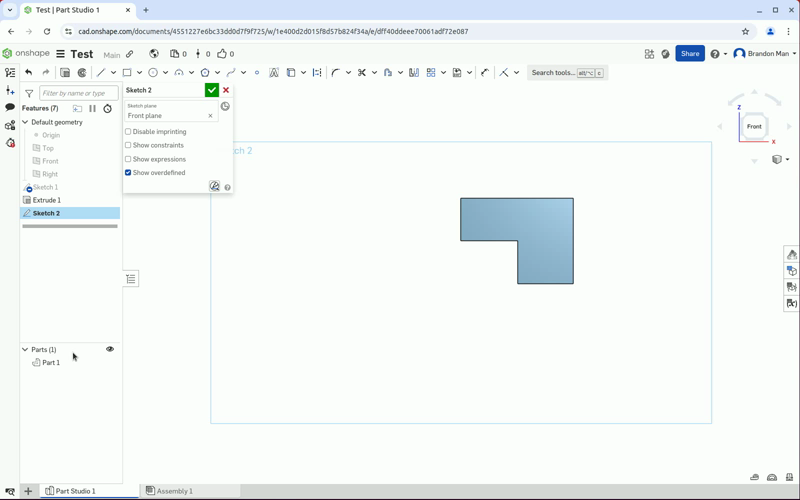
key(y)
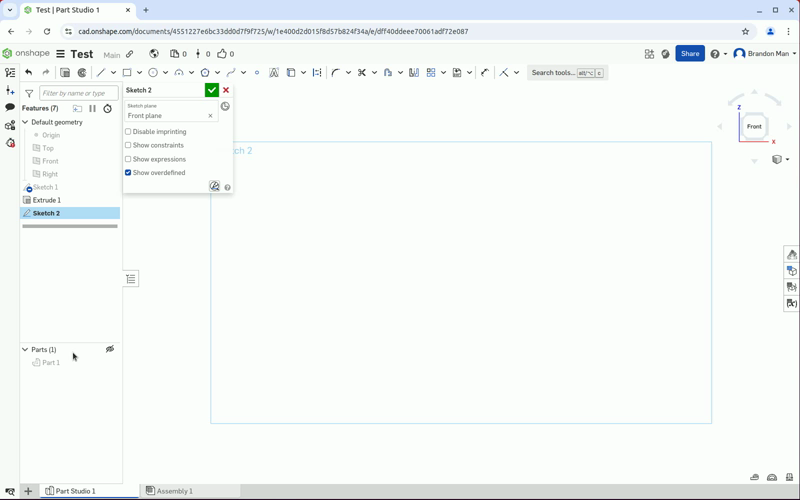
key(l)
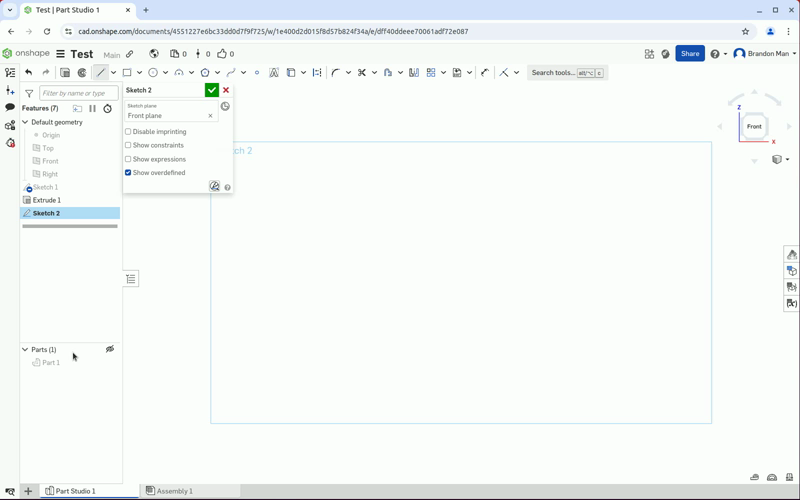
key_down(shift)
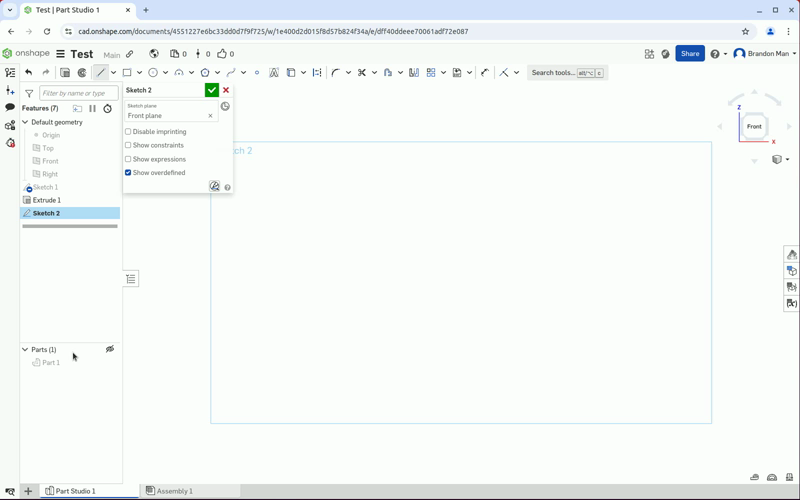
mouse_move(460, 282)
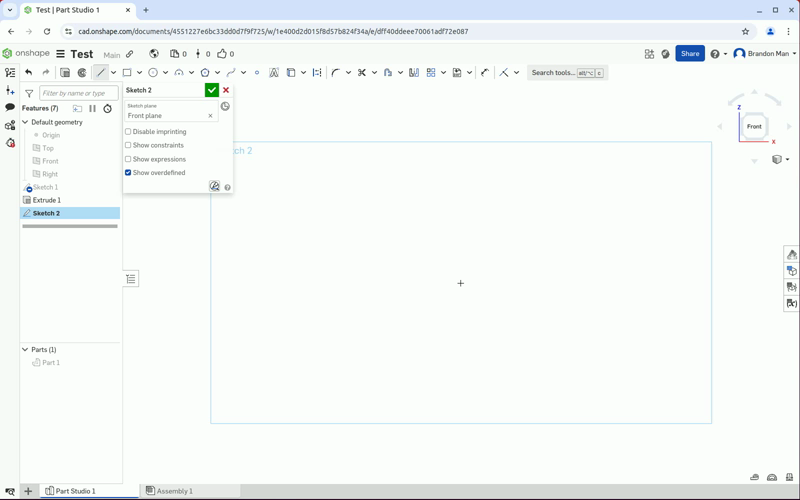
click(460, 282)
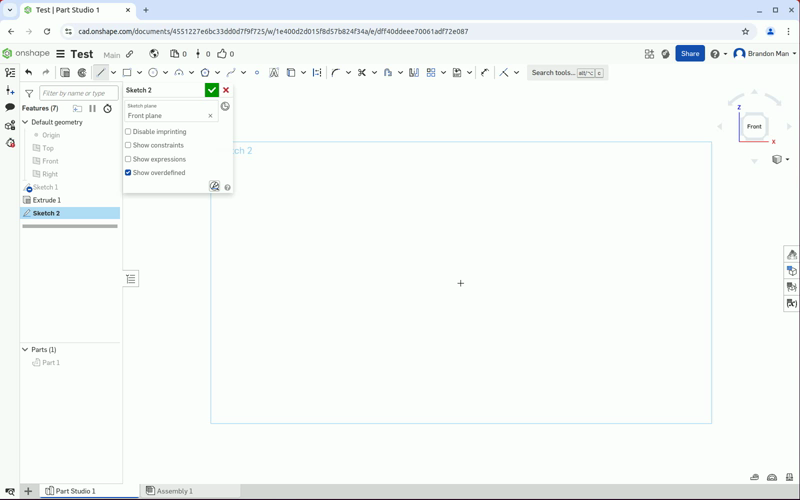
key_up(shift)
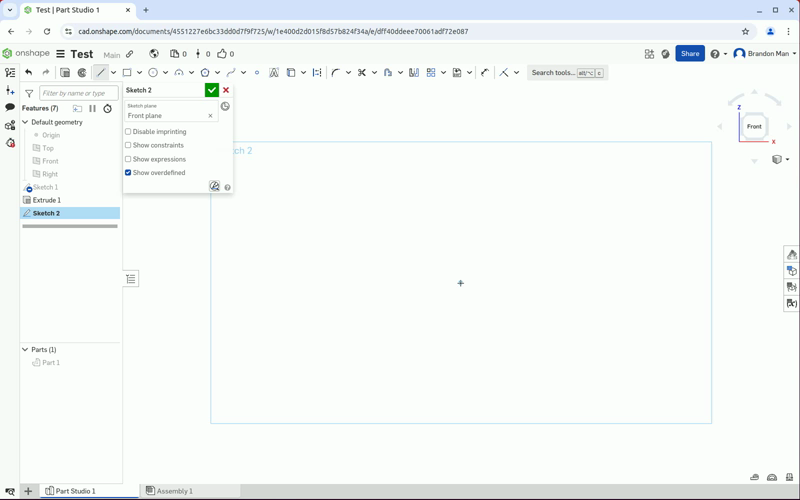
key_down(shift)
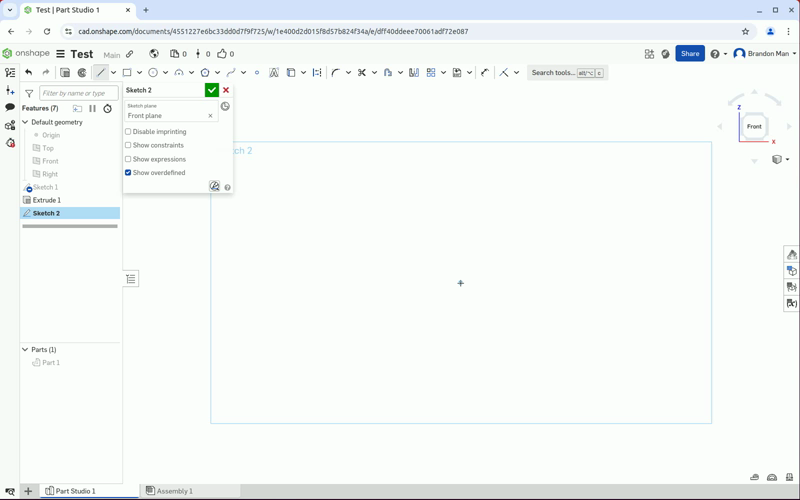
mouse_move(490, 282)
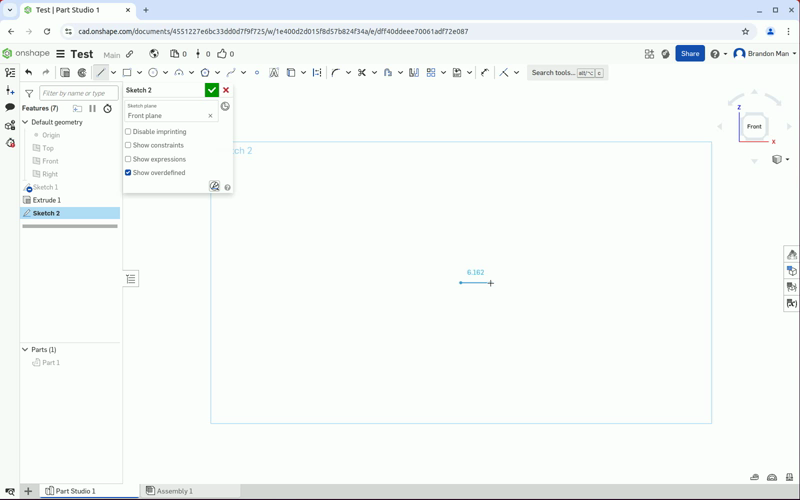
mouse_move(517, 282)
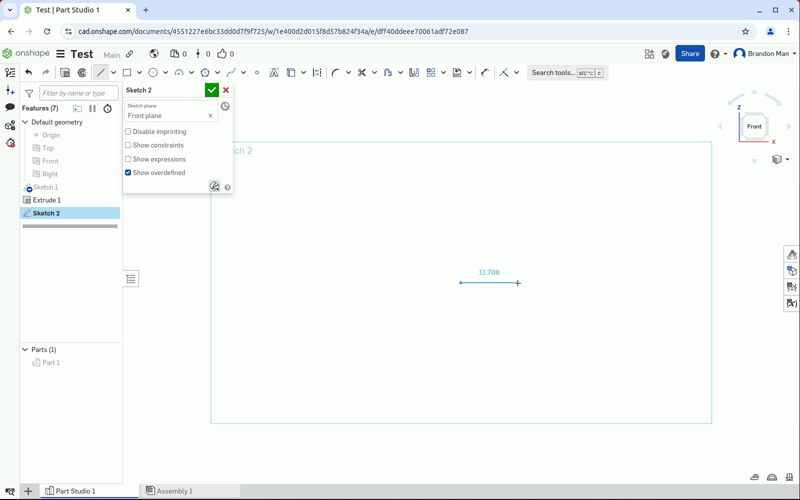
click(517, 282)
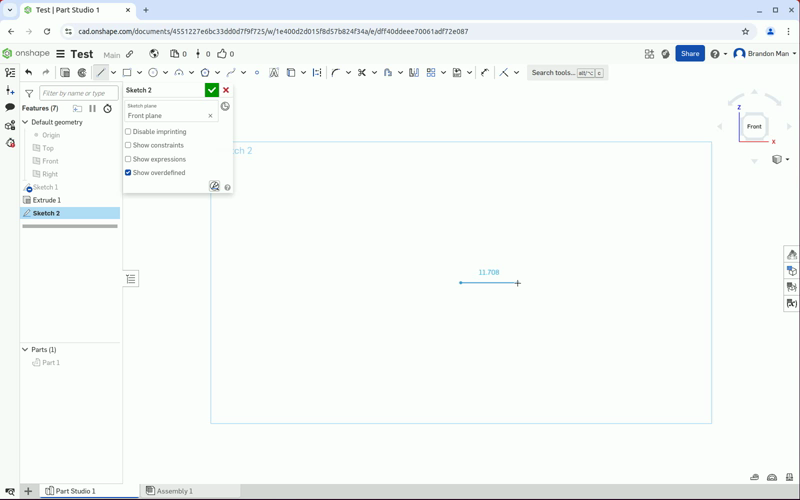
key_up(shift)
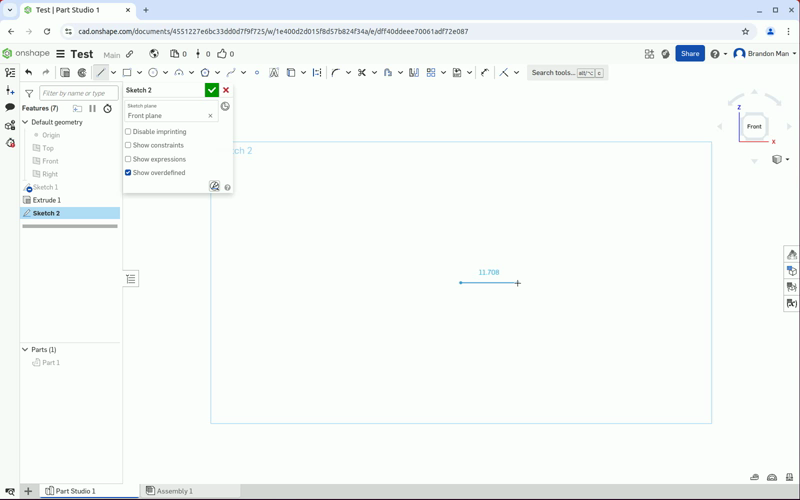
key_down(shift)
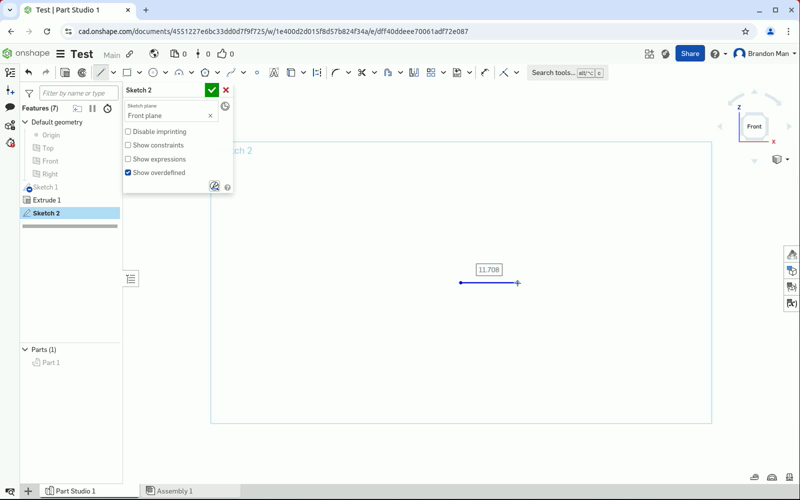
mouse_move(547, 282)
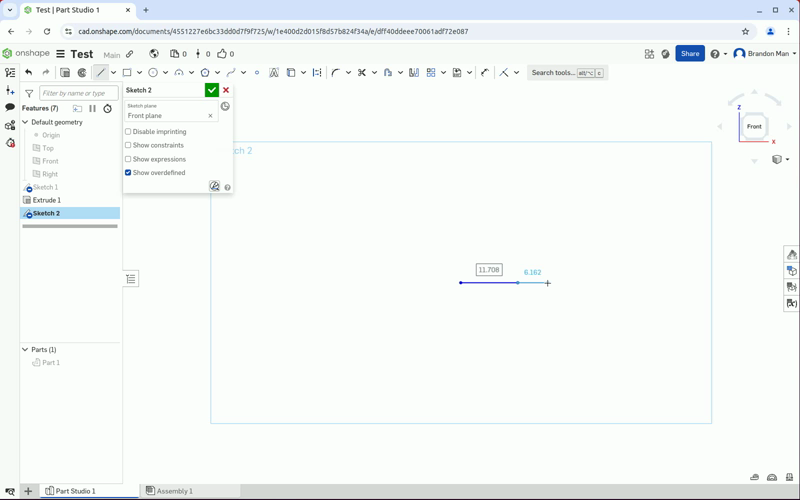
mouse_move(517, 240)
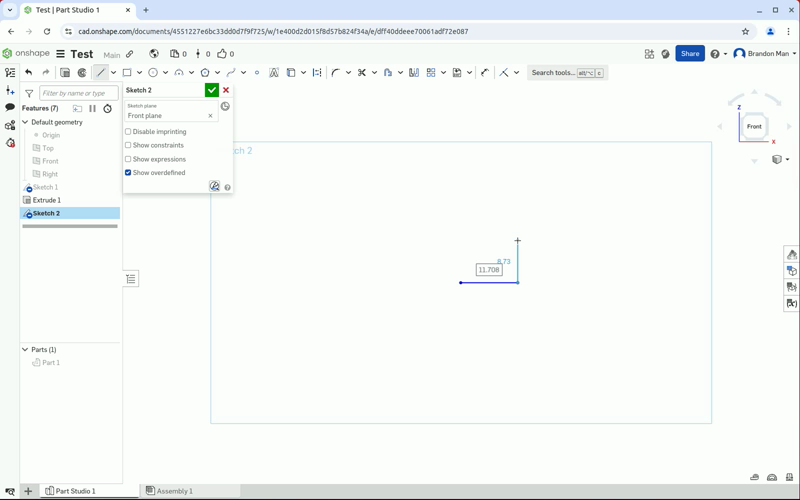
click(517, 240)
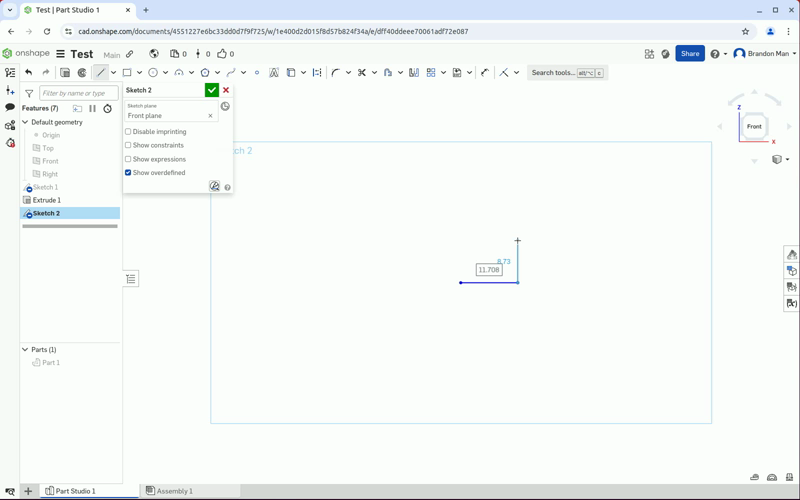
key_up(shift)
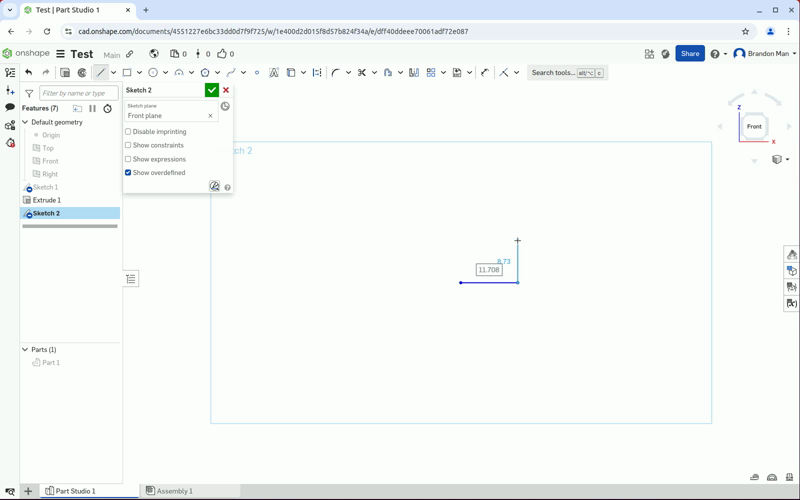
key_down(shift)
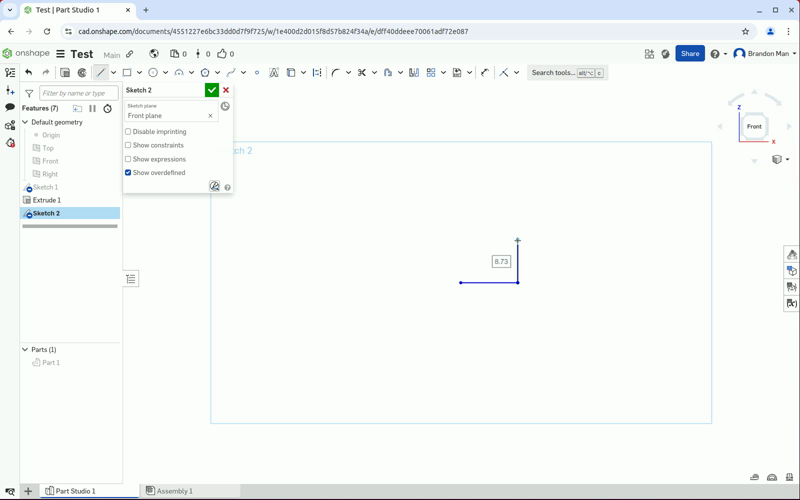
mouse_move(547, 240)
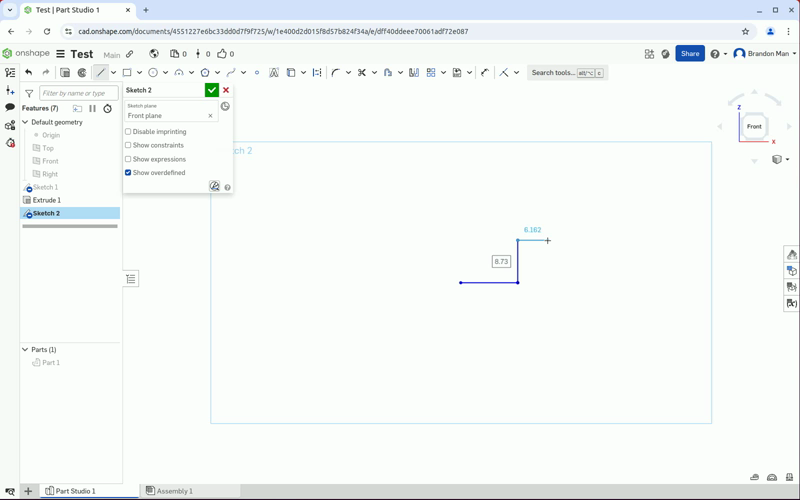
mouse_move(460, 240)
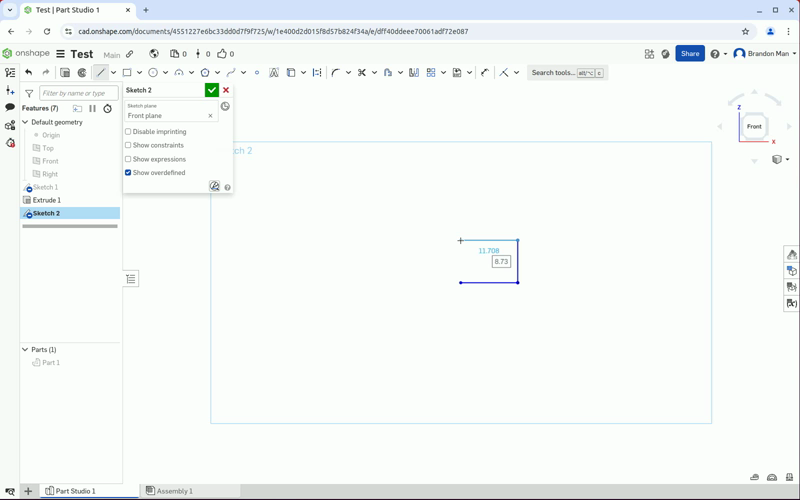
click(460, 240)
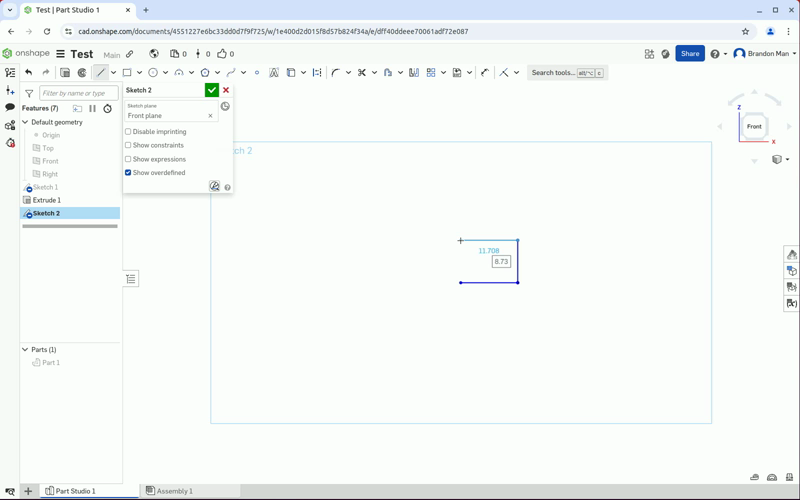
key_up(shift)
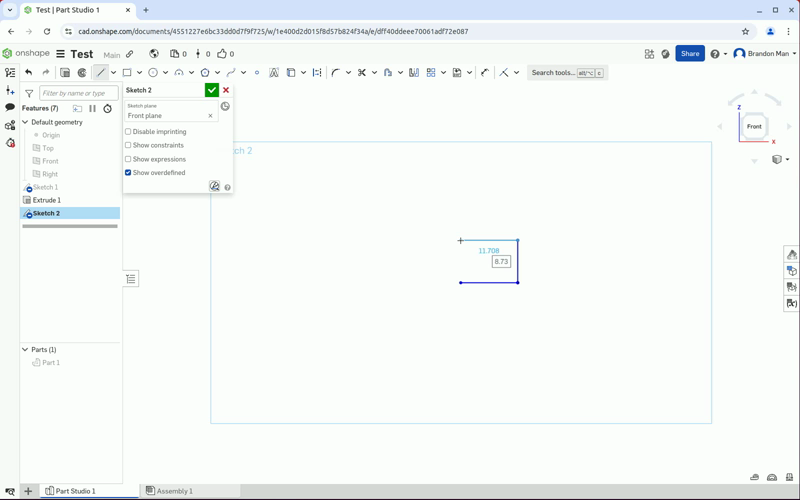
mouse_move(490, 240)
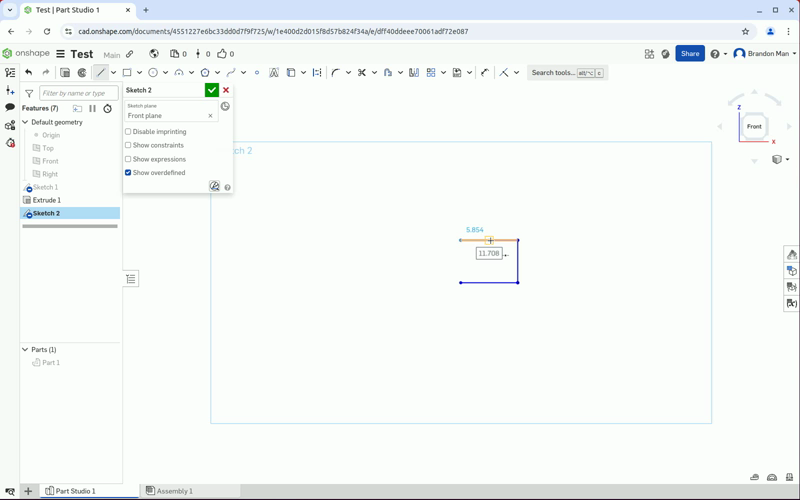
key_down(shift)
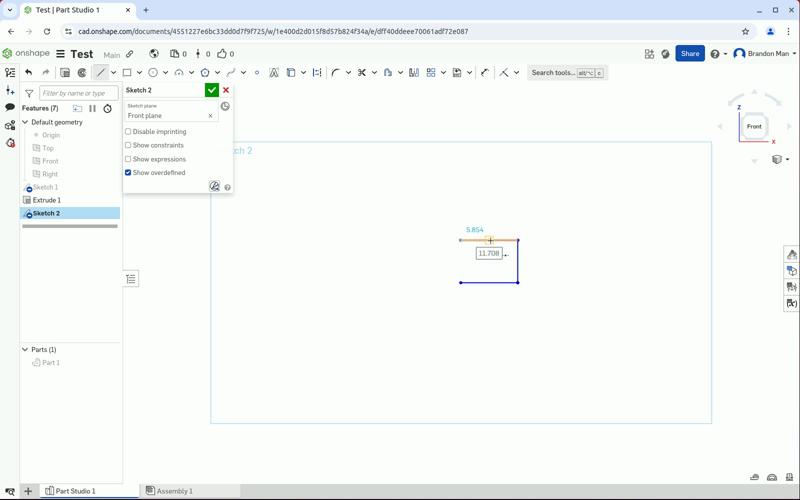
mouse_move(460, 282)
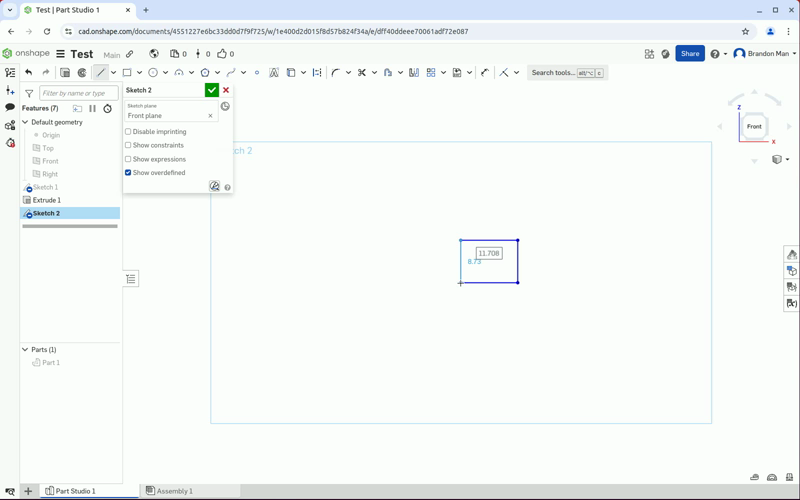
key_up(shift)
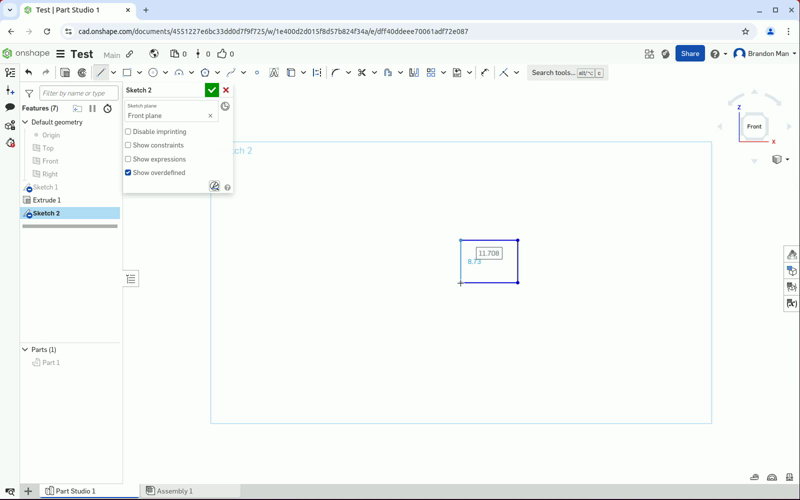
click(460, 282)
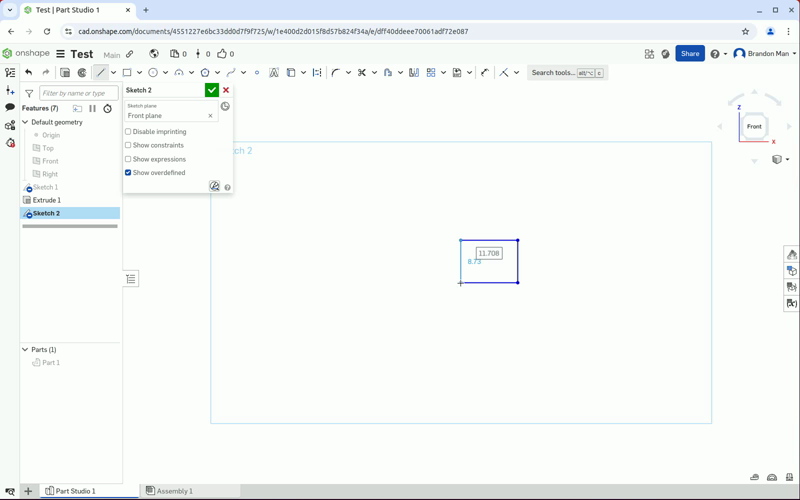
key(esc)
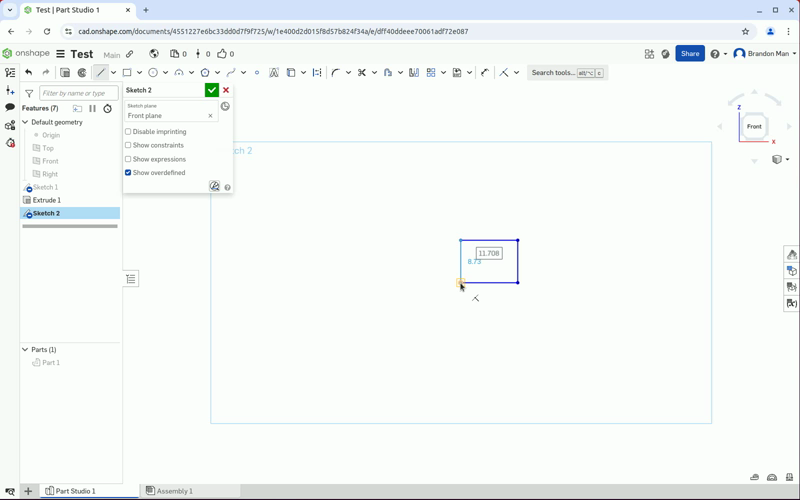
mouse_move(487, 280)
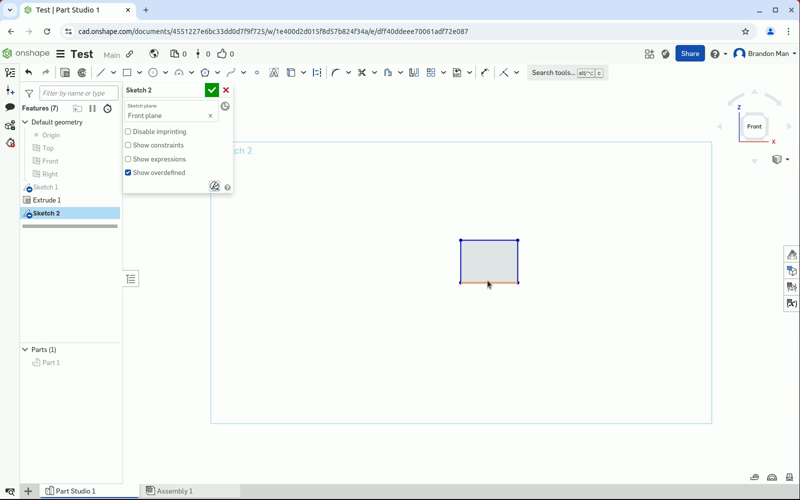
click(487, 280)
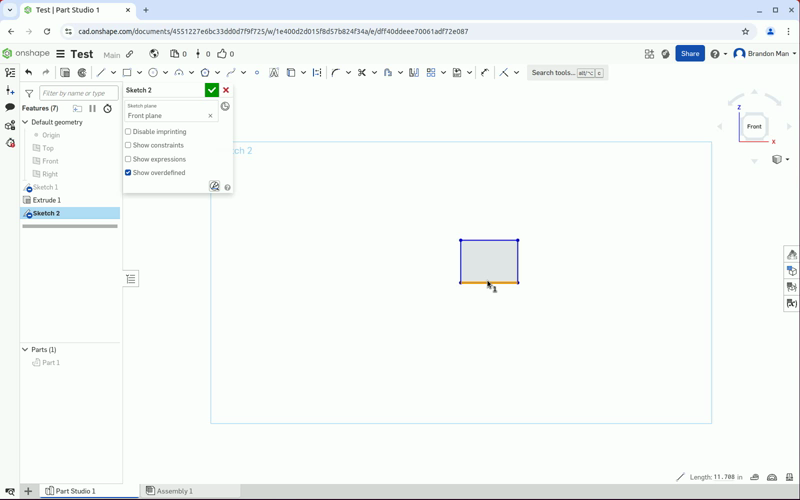
mouse_move(73, 352)
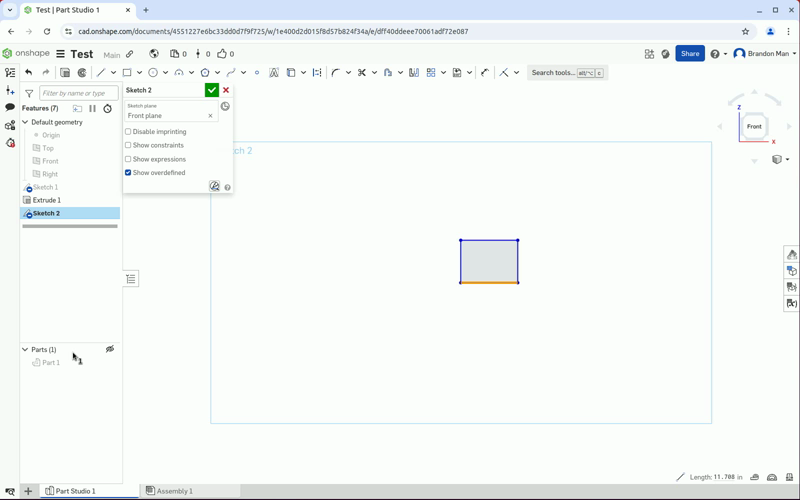
key(shift+y)
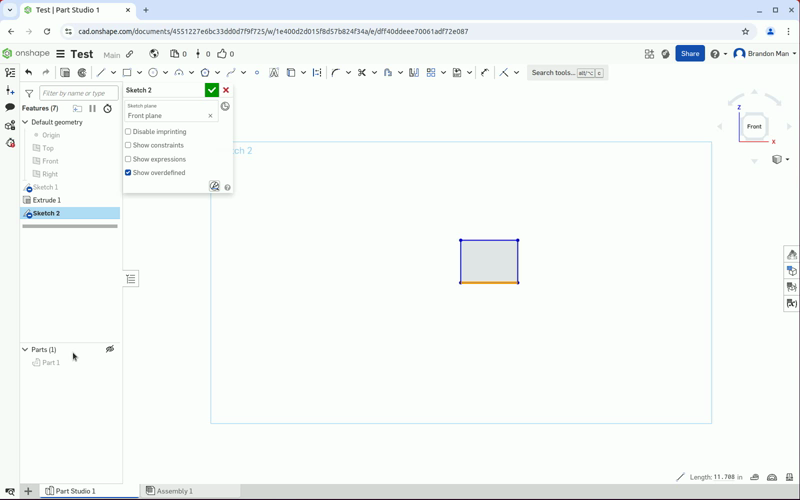
key(shift+e)
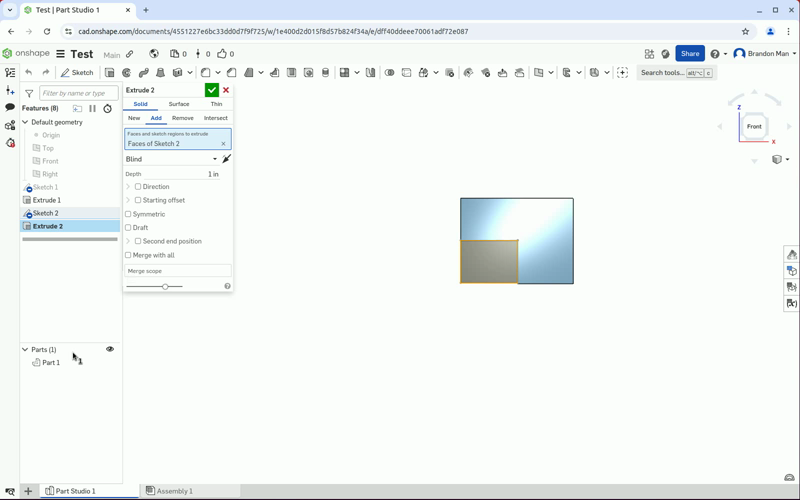
mouse_move(143, 106)
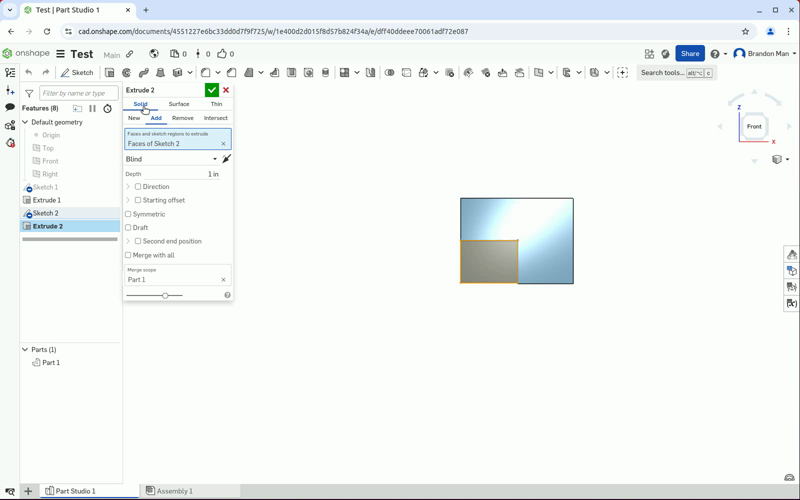
click(143, 106)
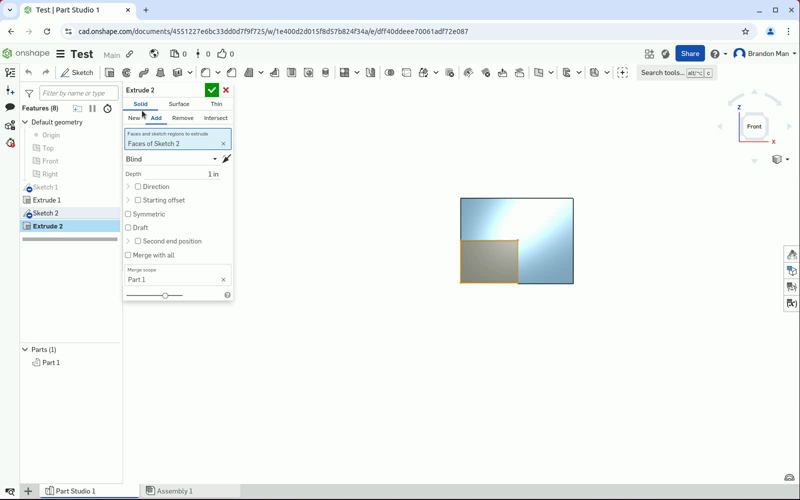
mouse_move(137, 120)
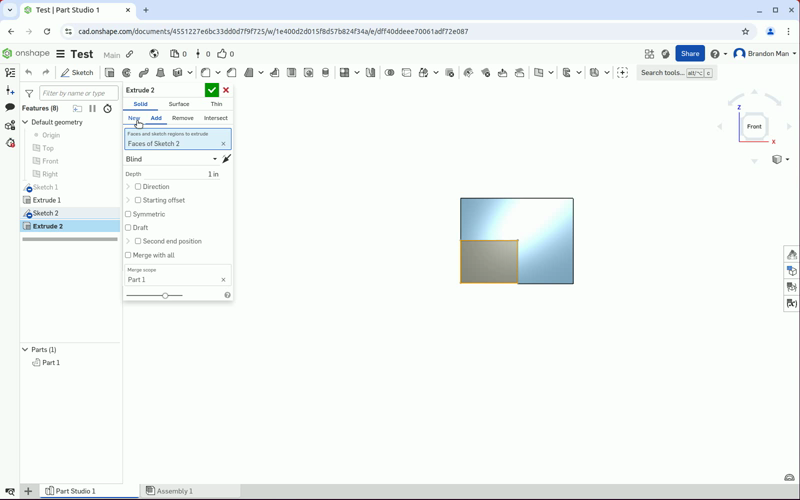
click(137, 120)
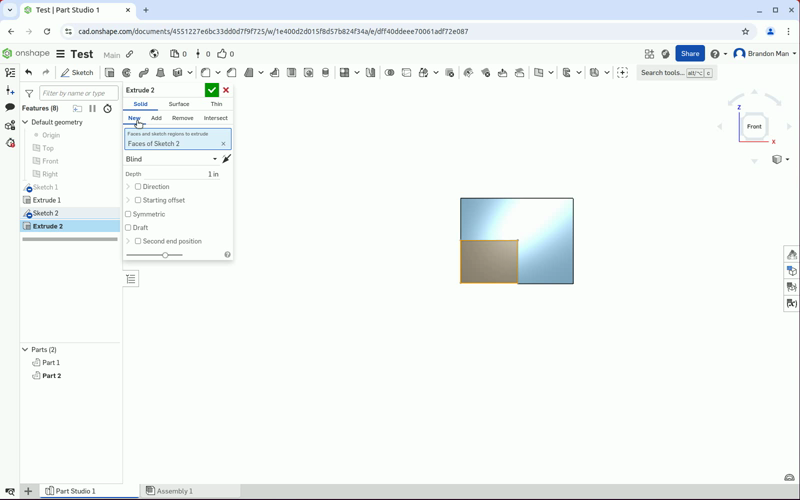
key(tab, 4)
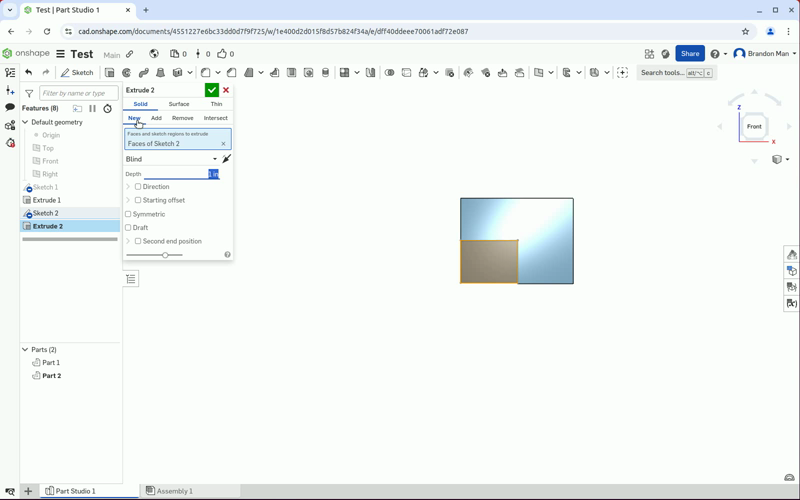
text(8.666)
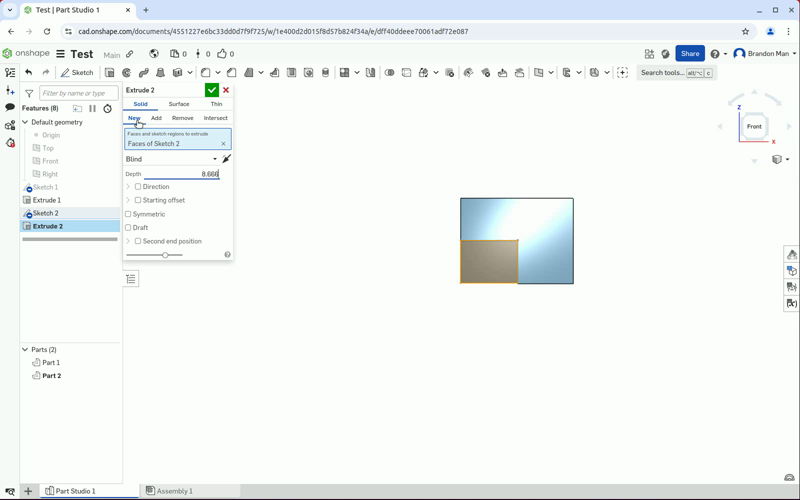
key(enter)
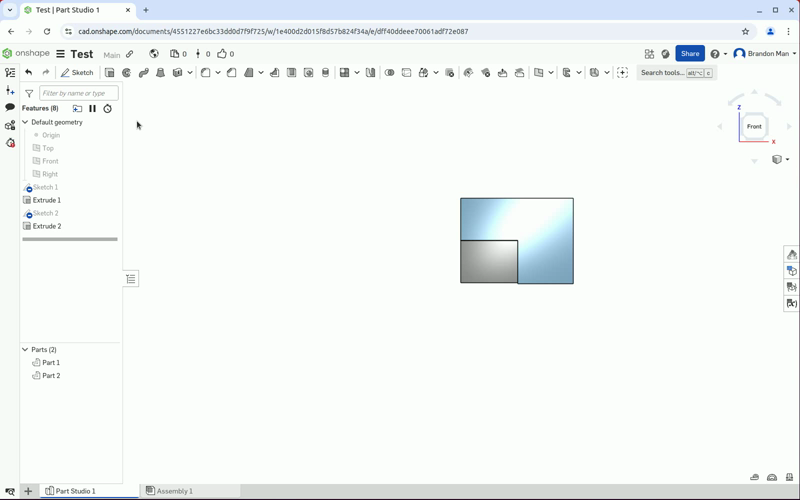
key(shift+h)
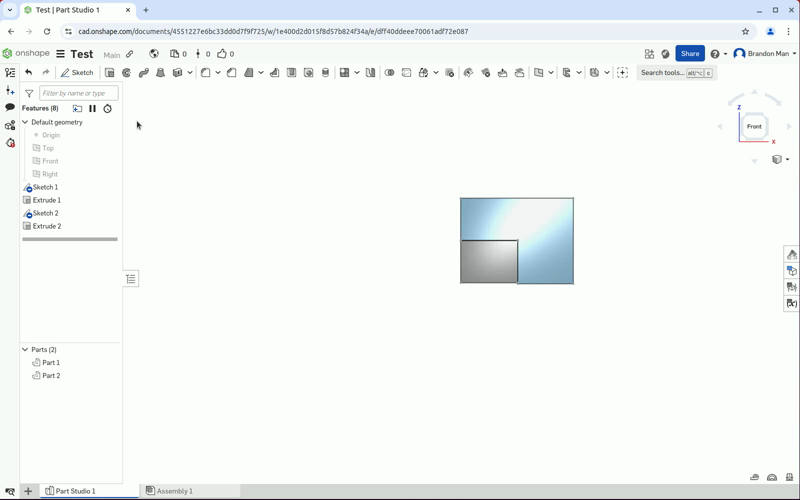
key(shift+h)
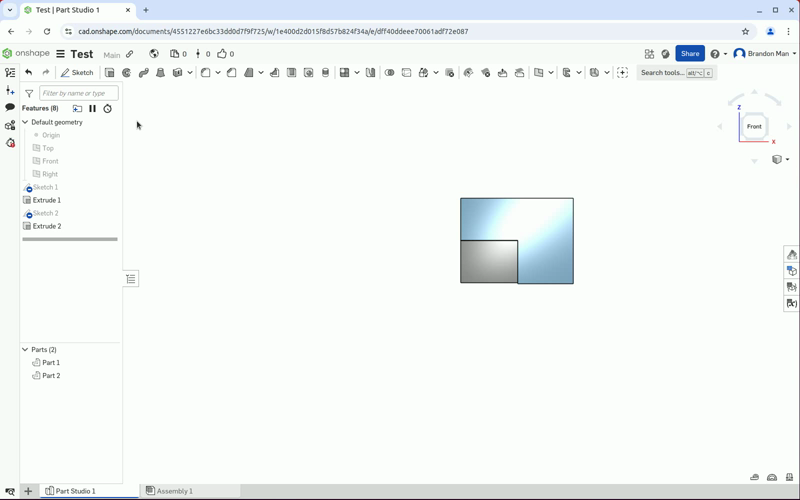
mouse_move(73, 189)
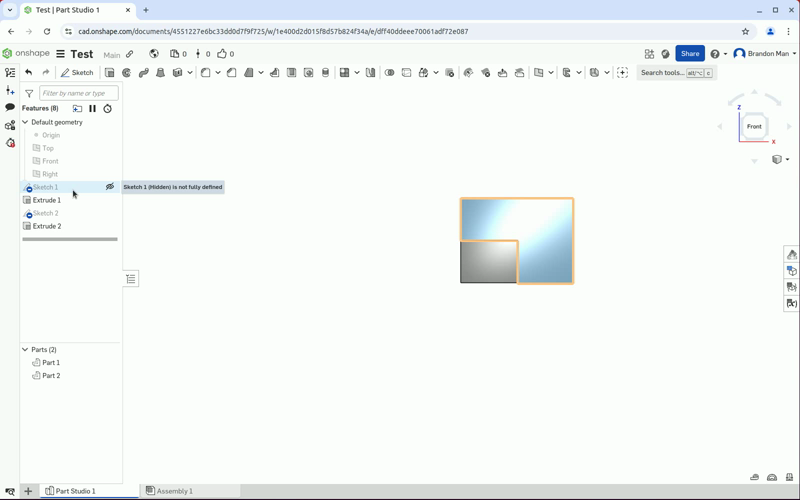
click(73, 189)
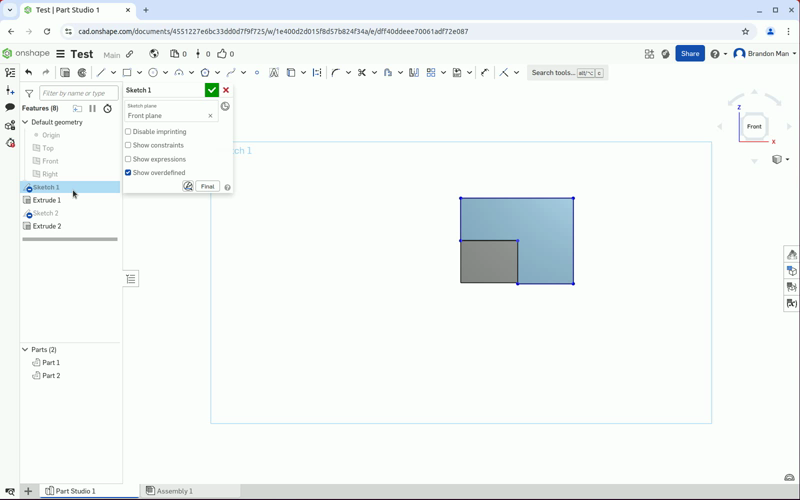
mouse_move(229, 92)
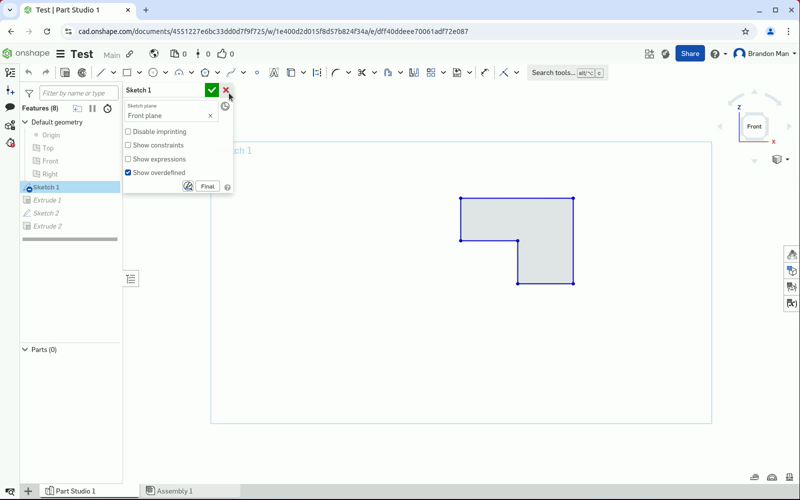
click(229, 92)
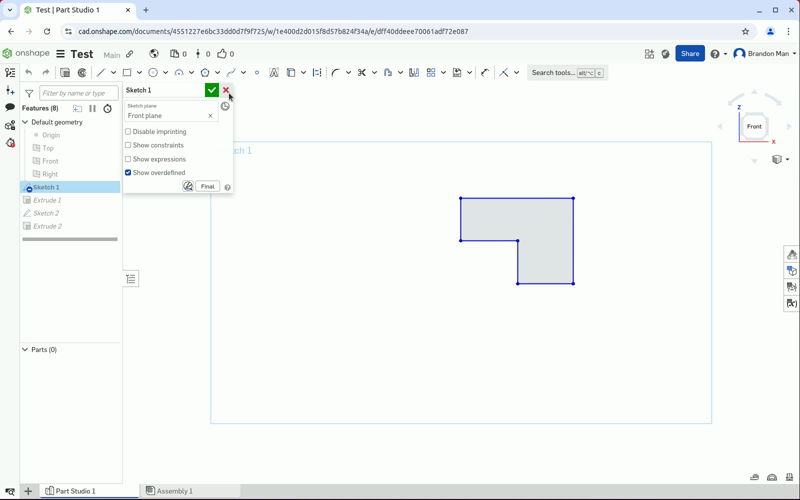
key(shift+s)
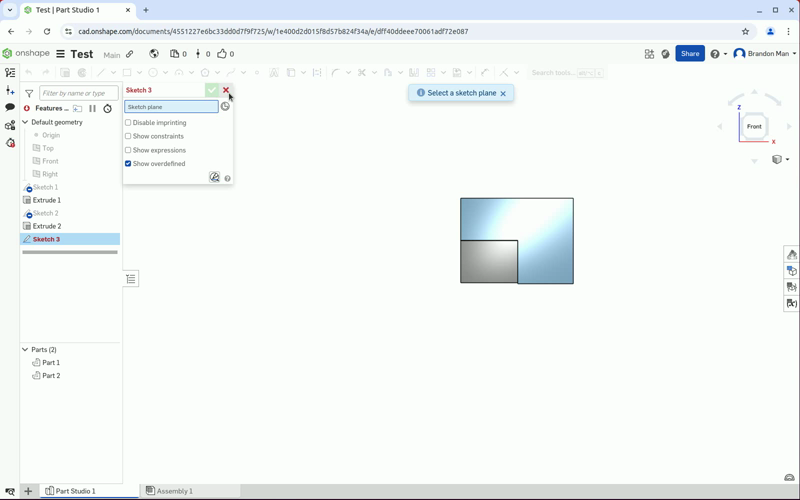
mouse_move(73, 163)
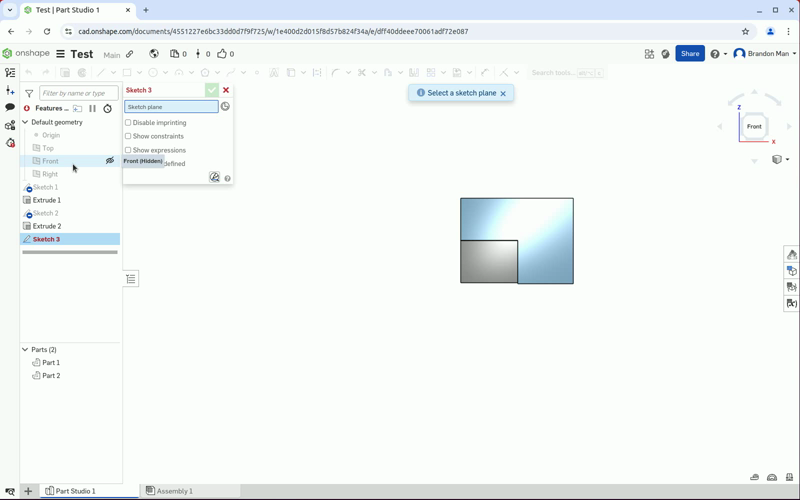
click(73, 163)
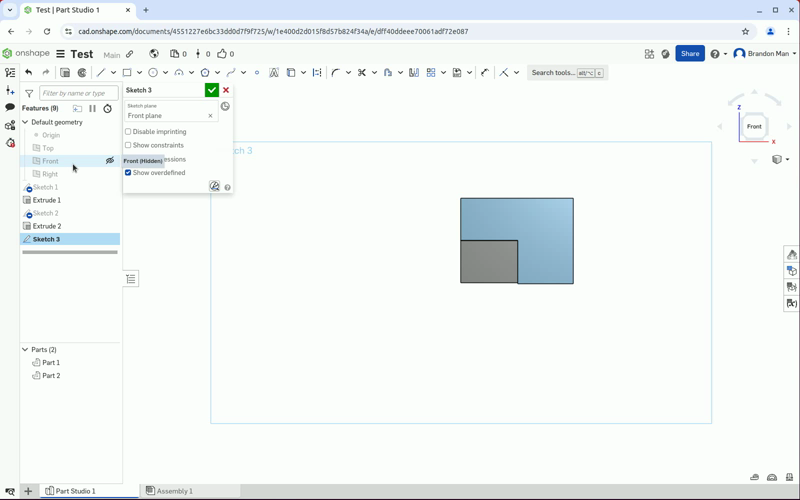
mouse_move(73, 352)
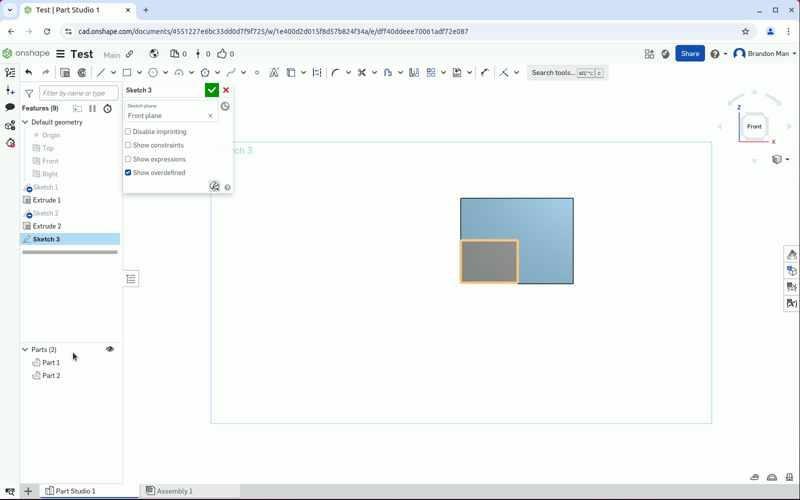
key(y)
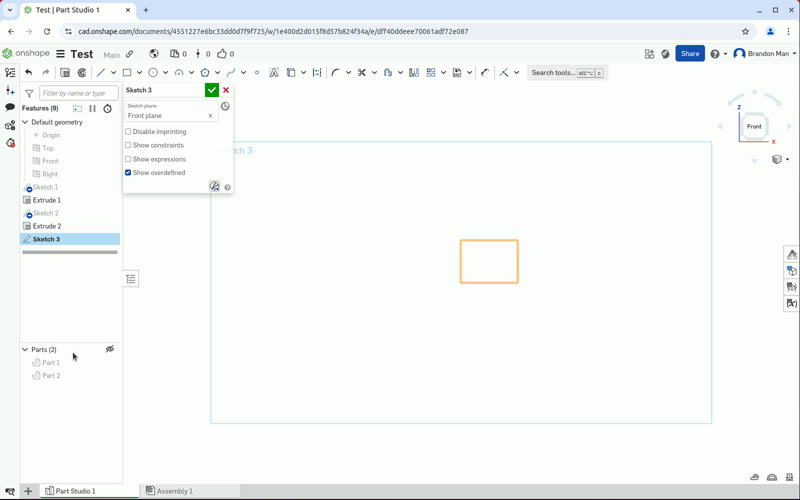
key(l)
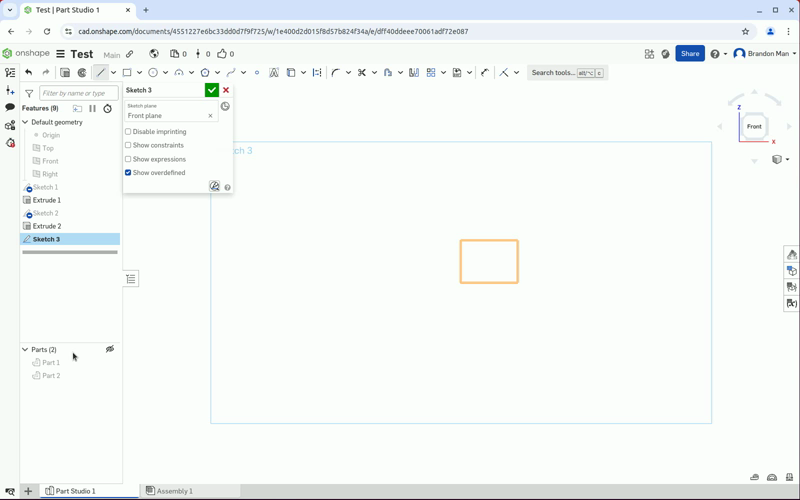
key_down(shift)
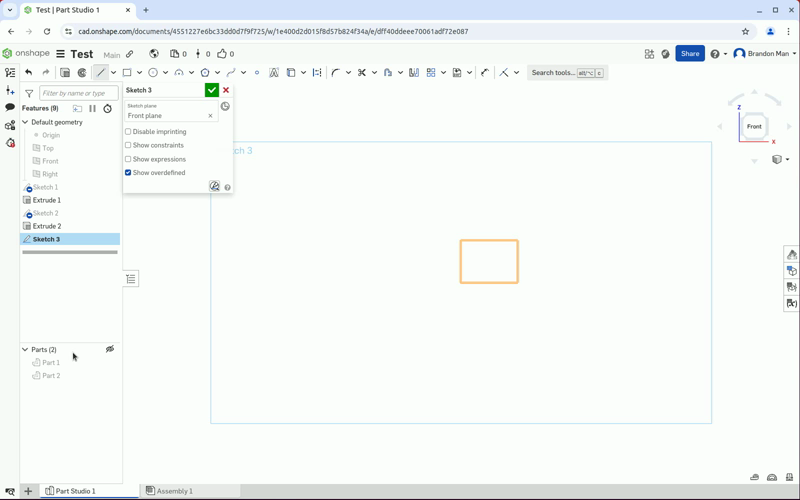
mouse_move(460, 282)
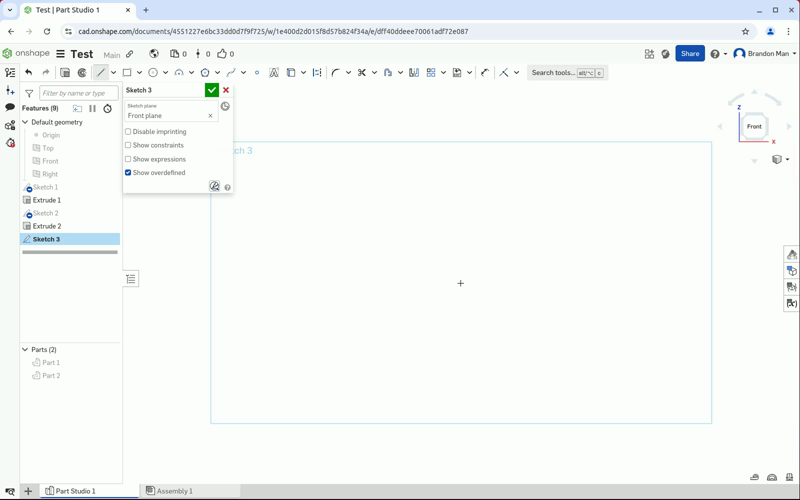
click(460, 282)
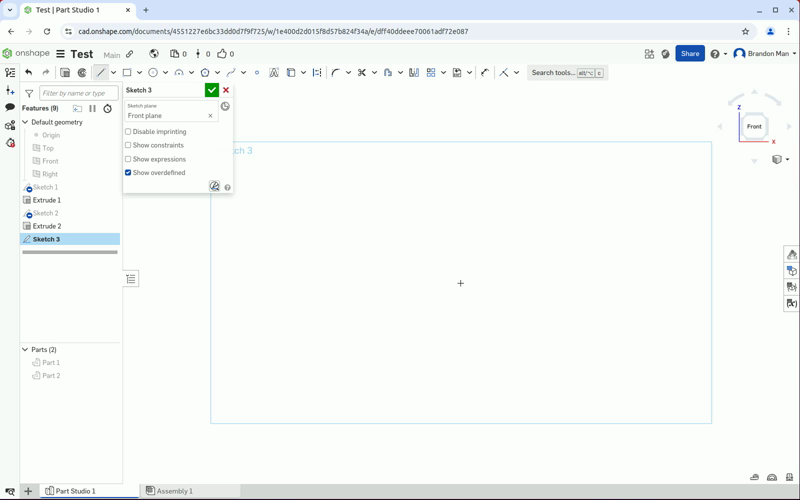
key_up(shift)
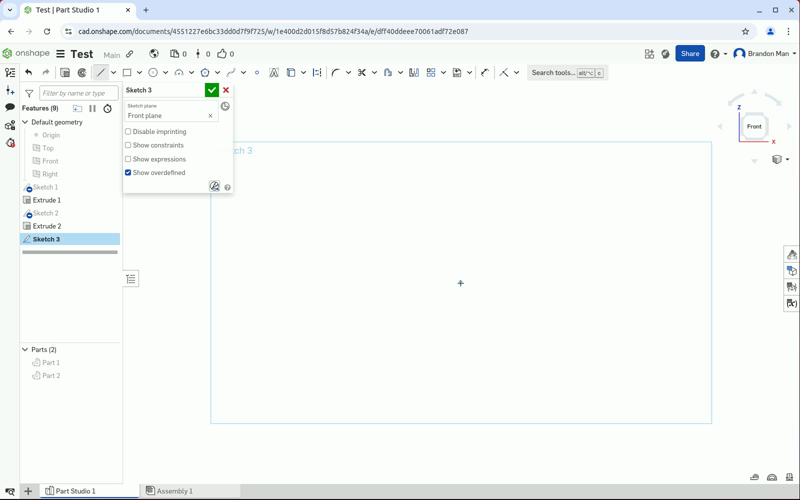
key_down(shift)
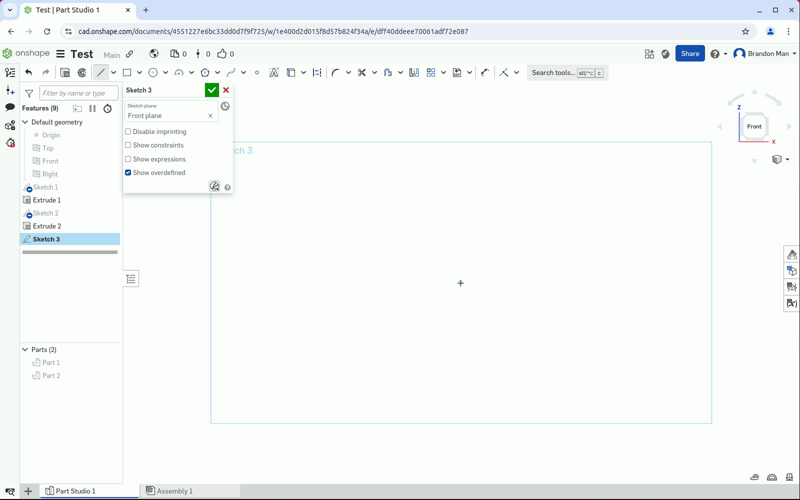
mouse_move(490, 282)
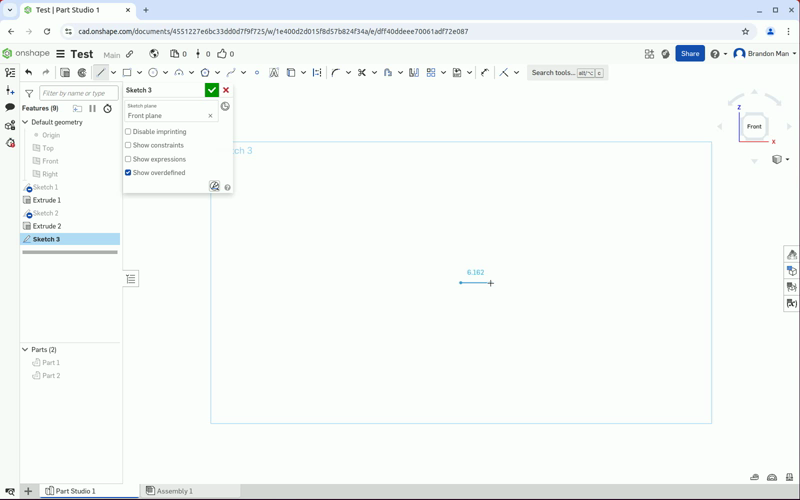
mouse_move(517, 282)
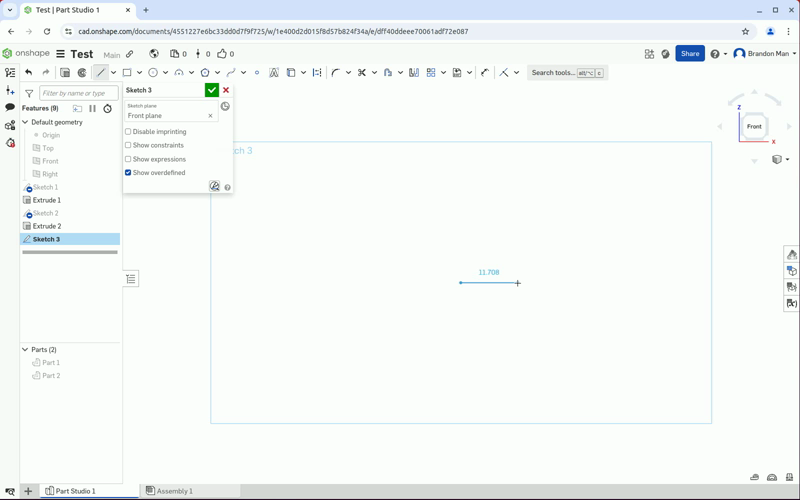
click(517, 282)
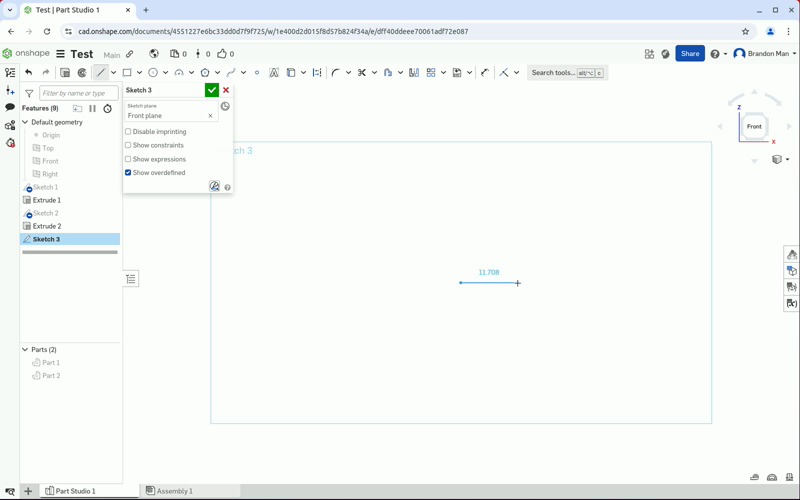
key_up(shift)
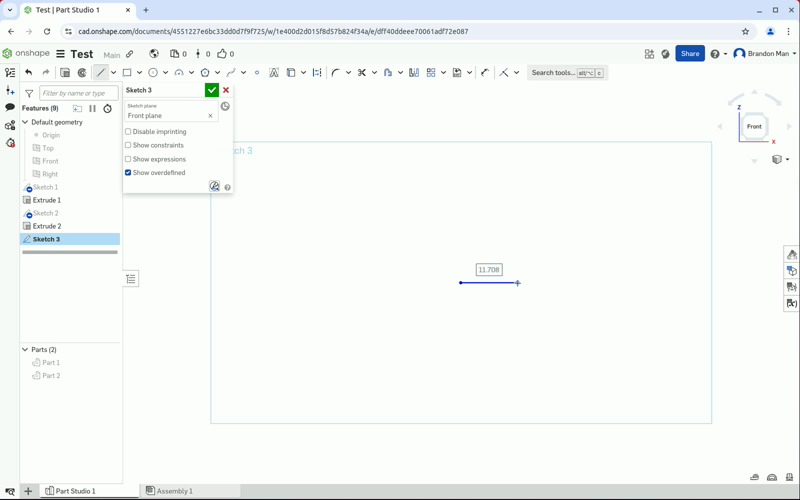
key_down(shift)
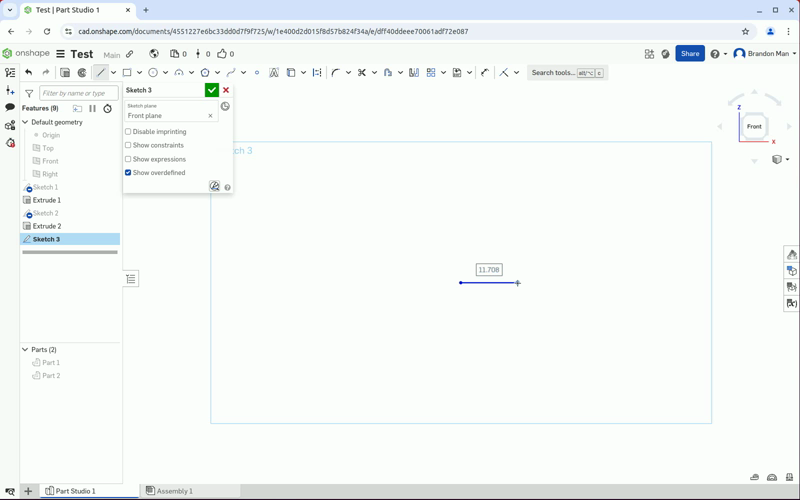
mouse_move(547, 282)
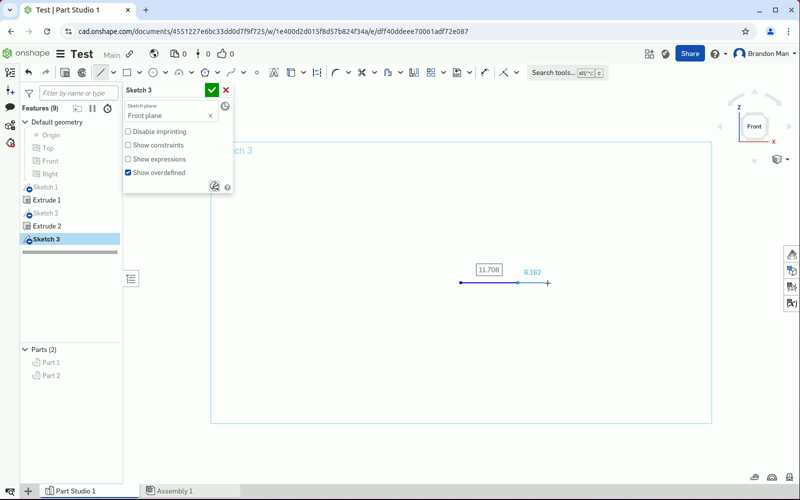
mouse_move(517, 240)
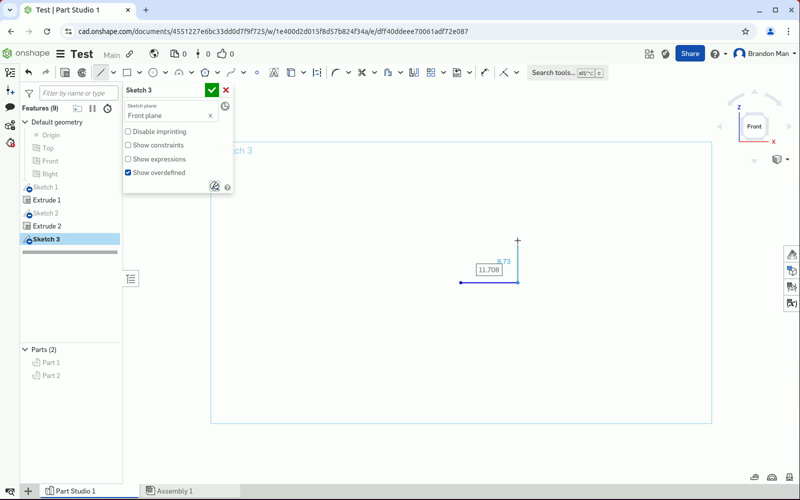
click(517, 240)
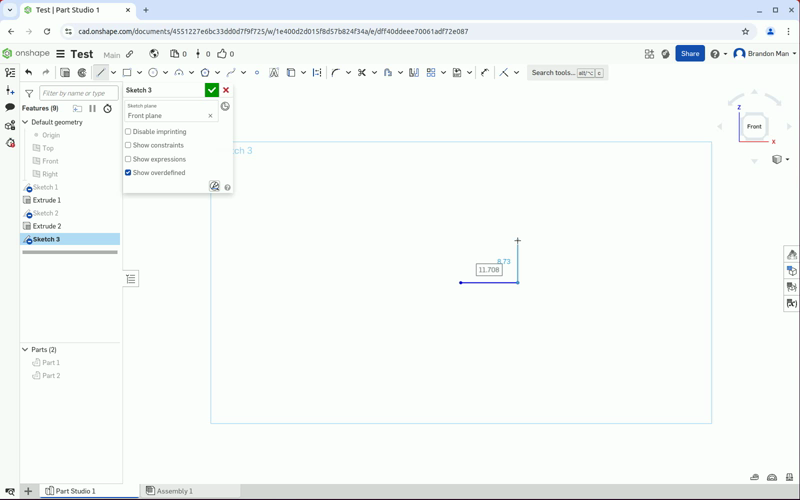
key_up(shift)
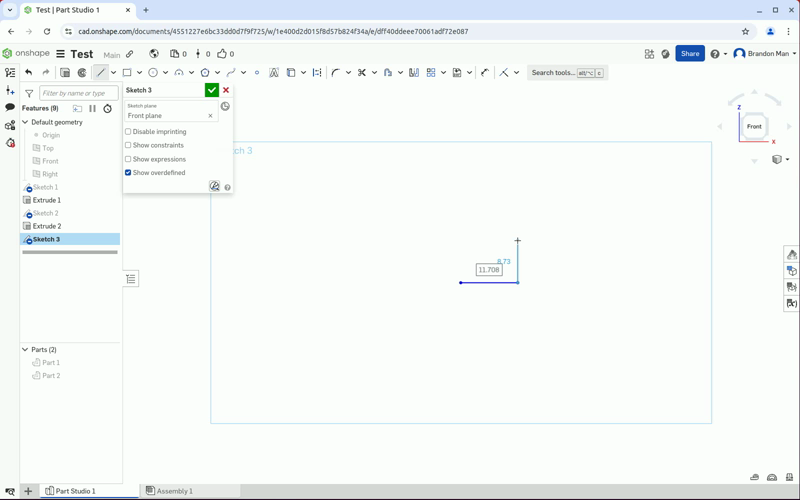
key_down(shift)
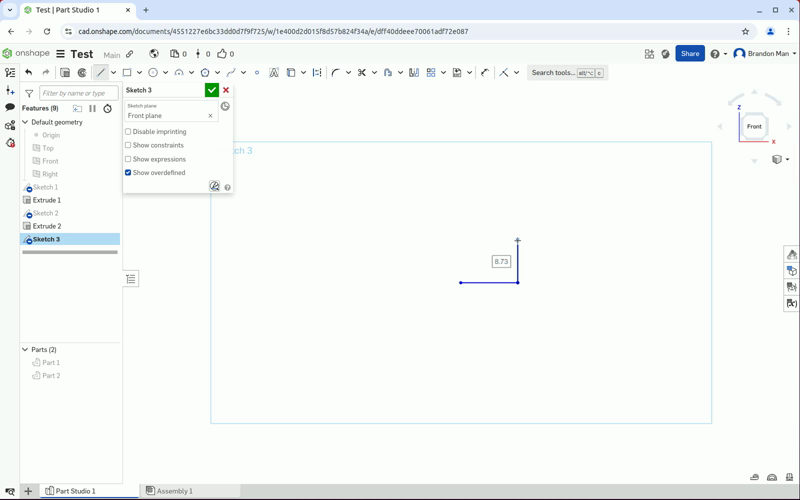
mouse_move(547, 240)
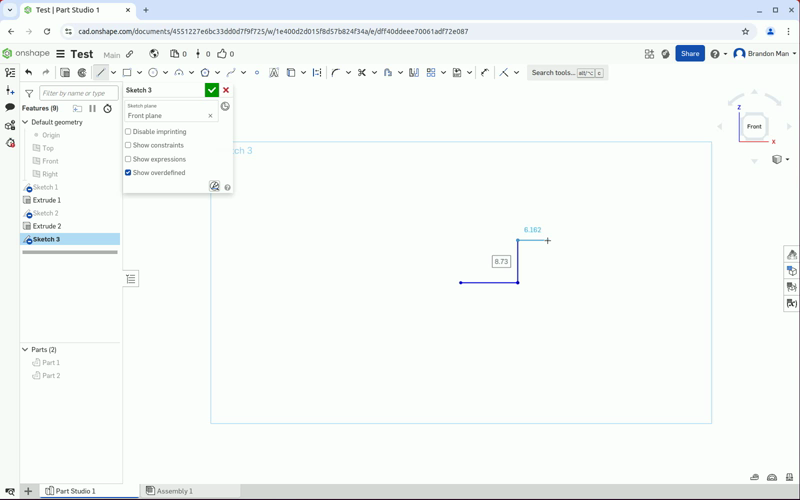
mouse_move(460, 240)
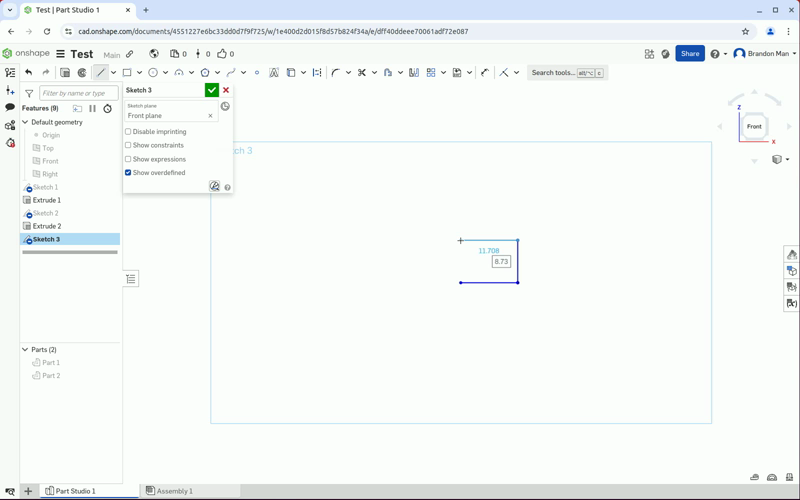
click(460, 240)
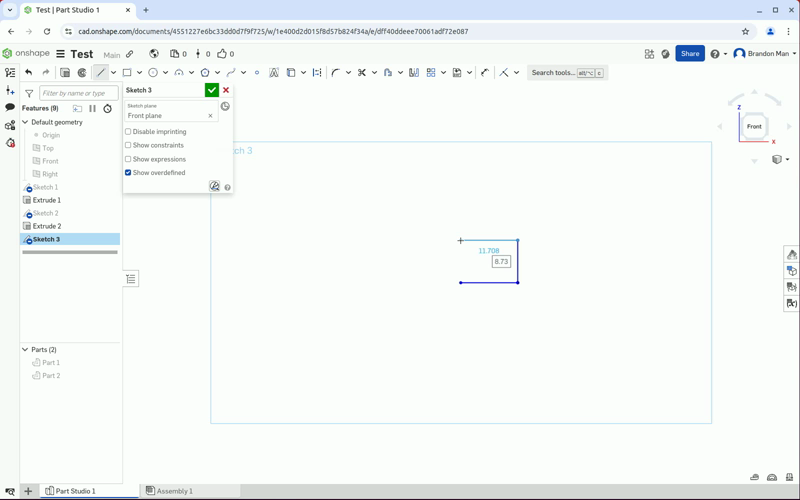
key_up(shift)
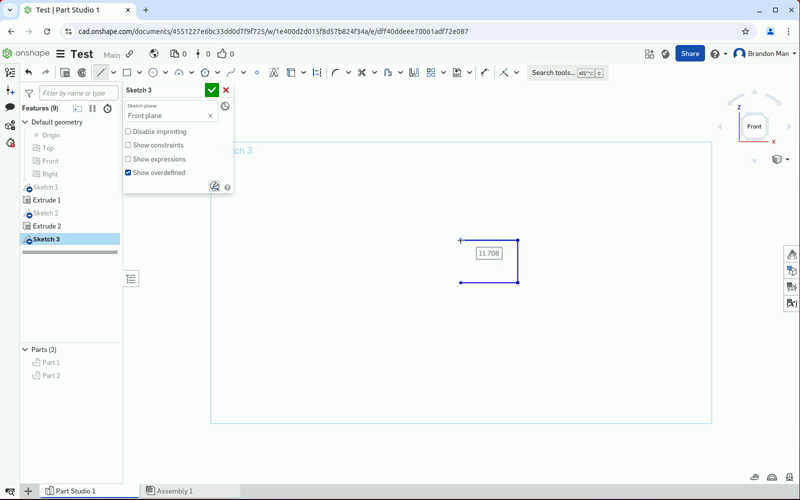
mouse_move(490, 240)
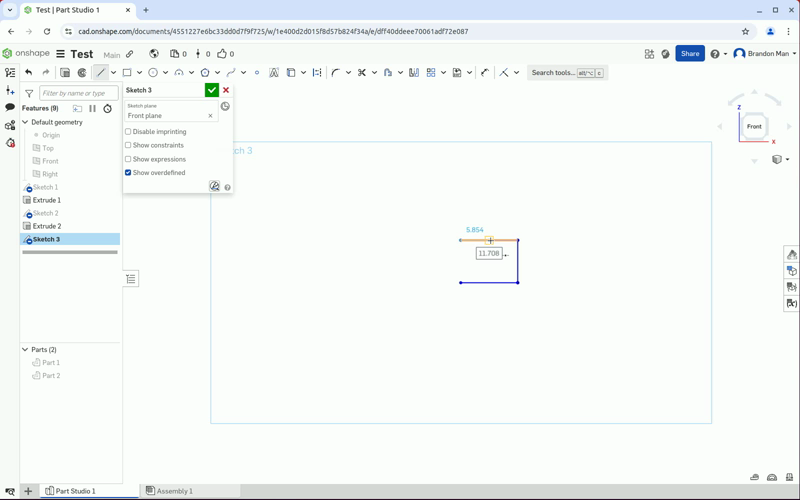
key_down(shift)
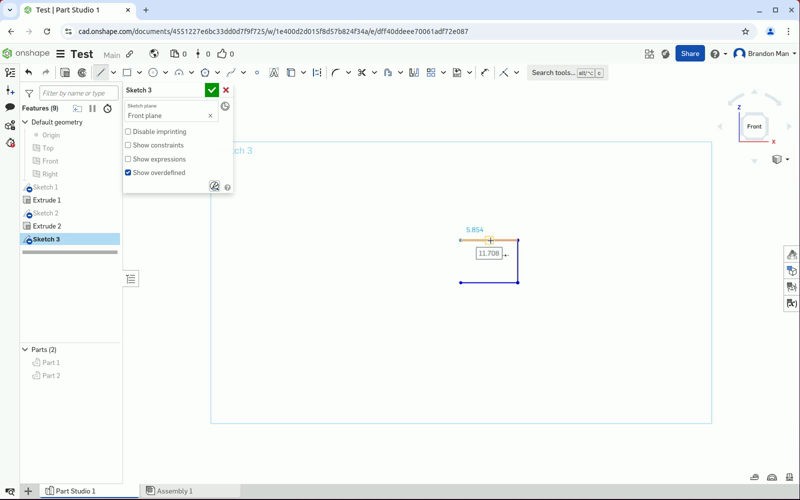
mouse_move(460, 282)
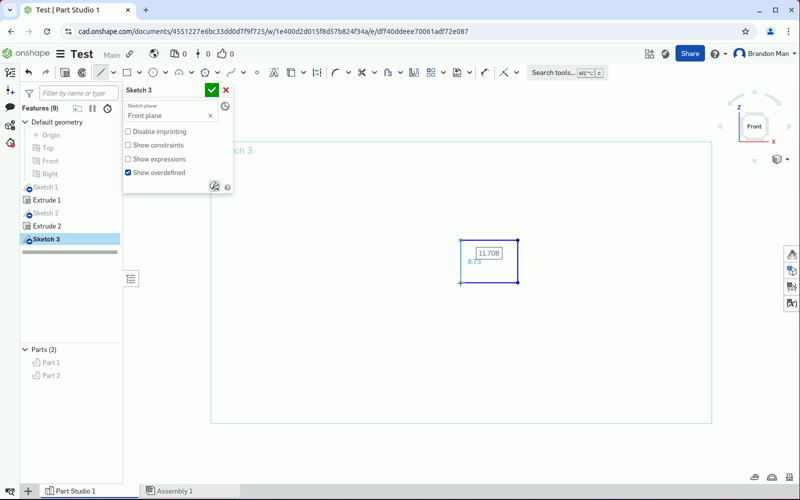
key_up(shift)
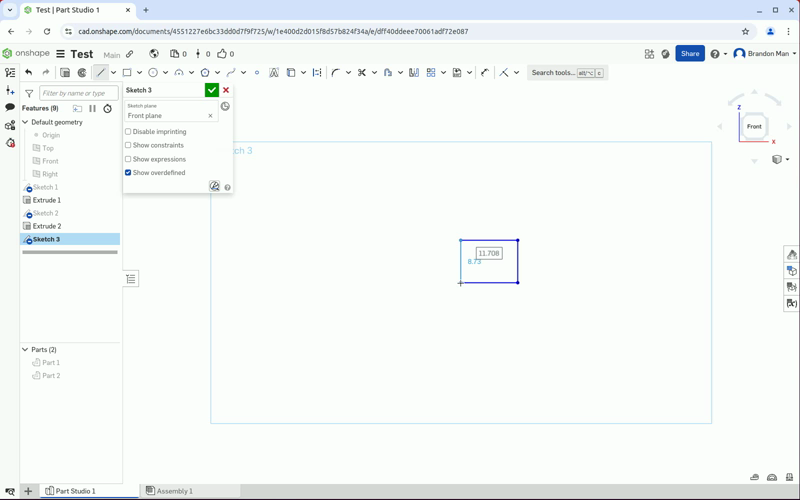
click(460, 282)
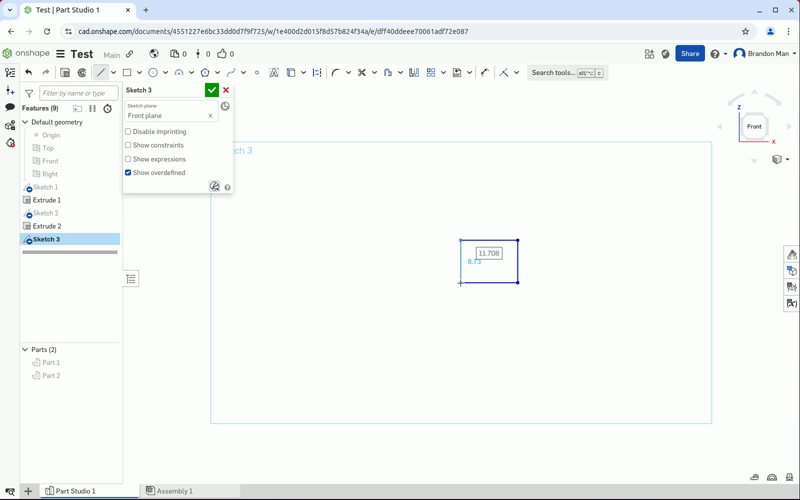
key(esc)
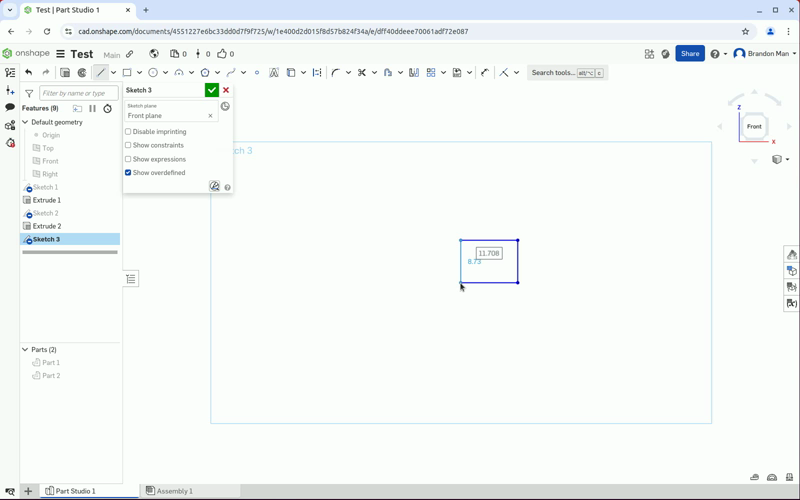
mouse_move(466, 277)
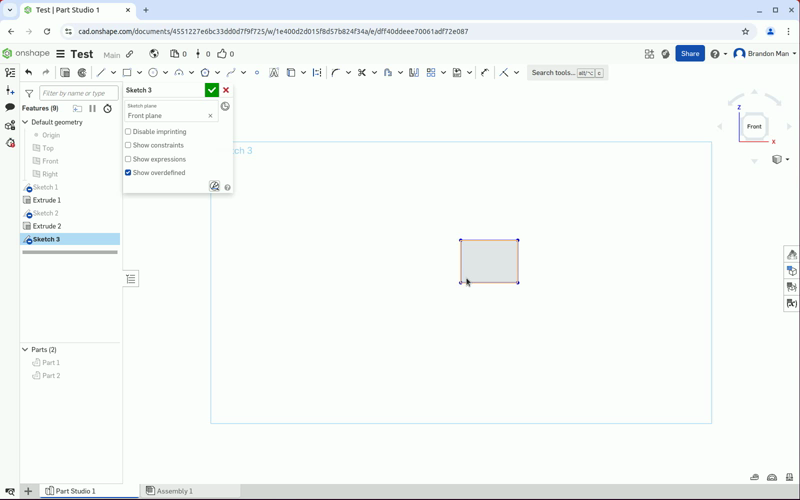
click(466, 277)
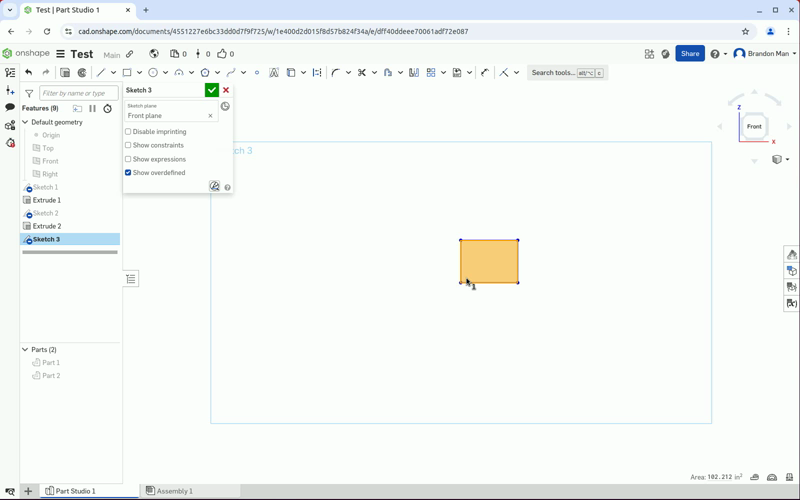
mouse_move(73, 352)
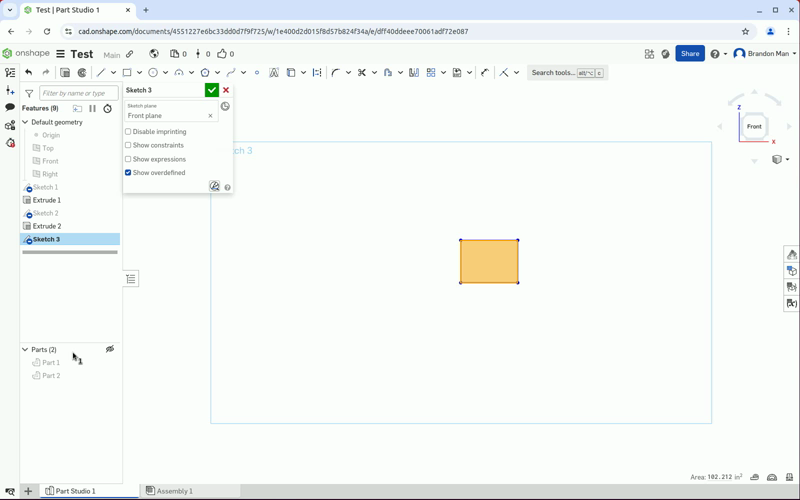
key(shift+y)
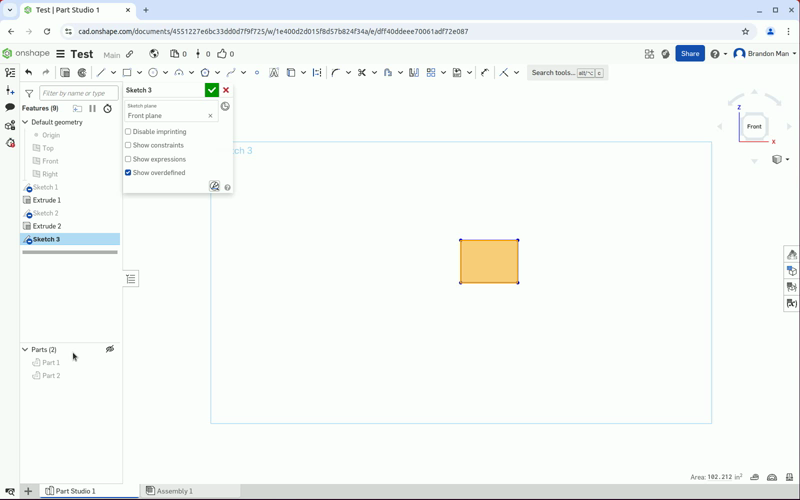
key(shift+e)
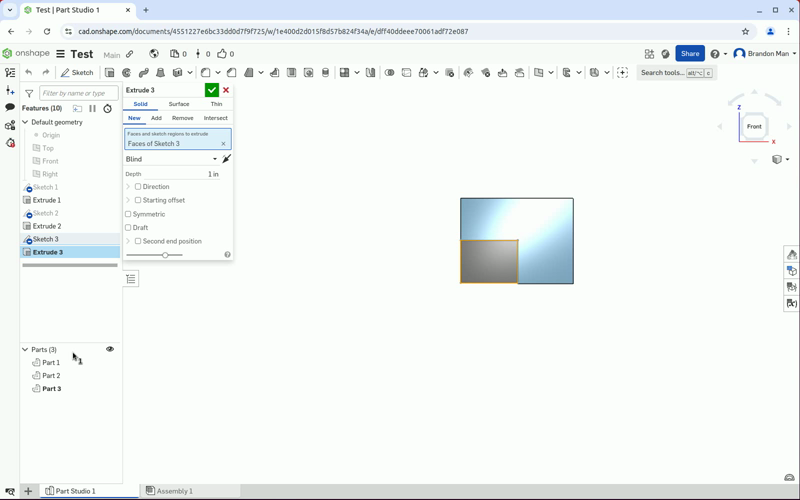
mouse_move(143, 106)
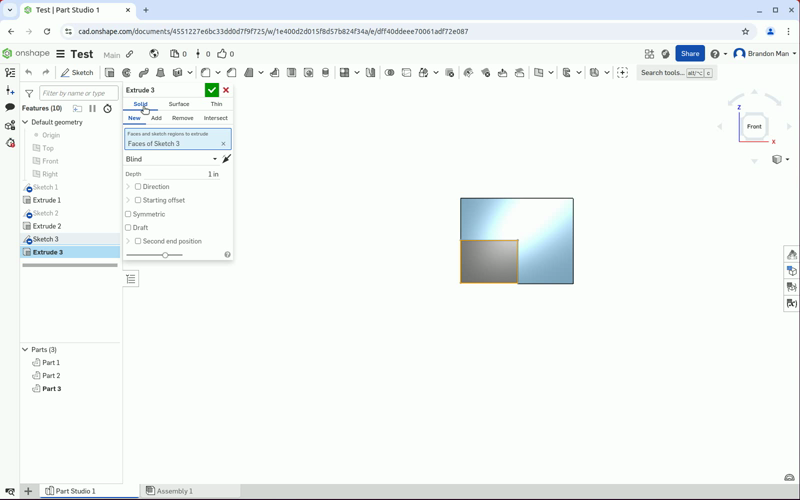
click(143, 106)
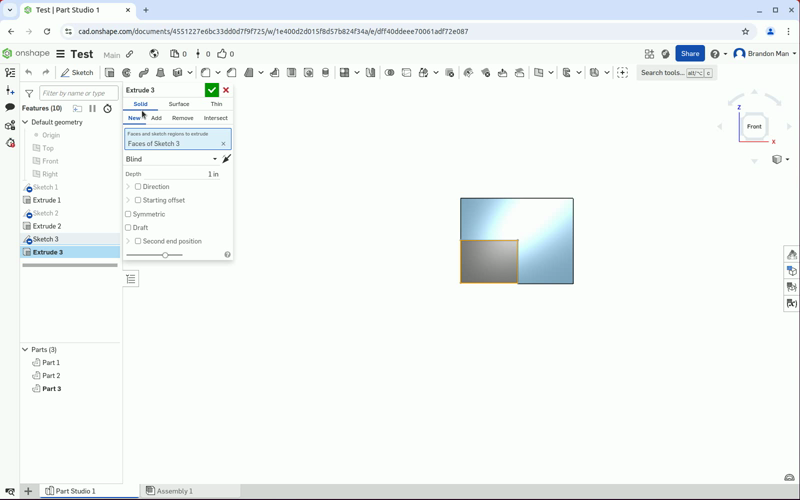
mouse_move(137, 120)
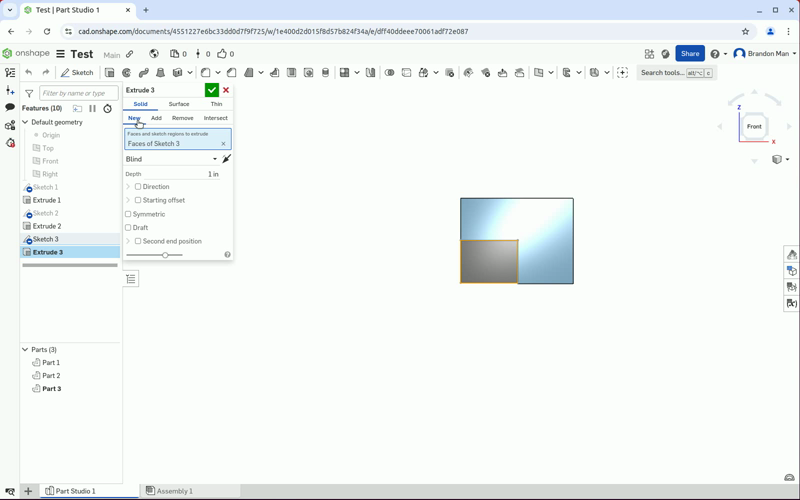
click(137, 120)
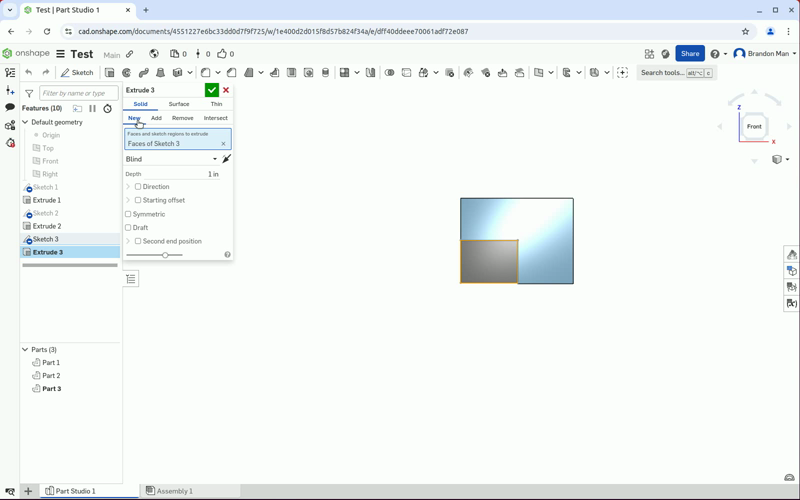
key(tab, 4)
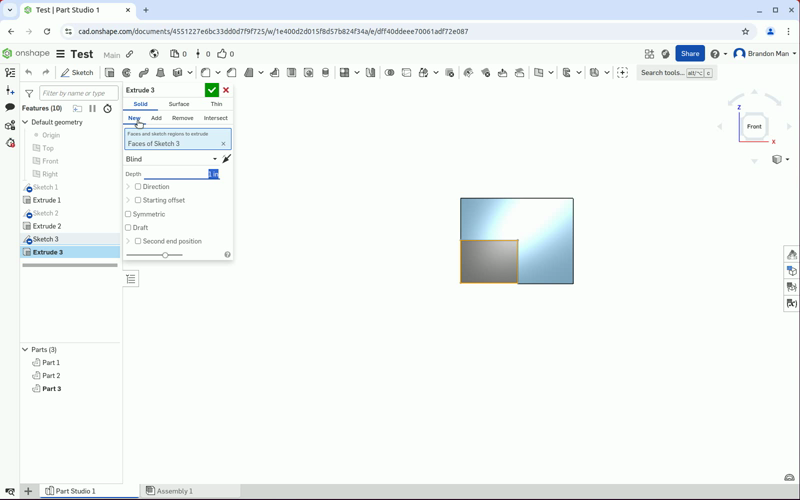
text(17.331)
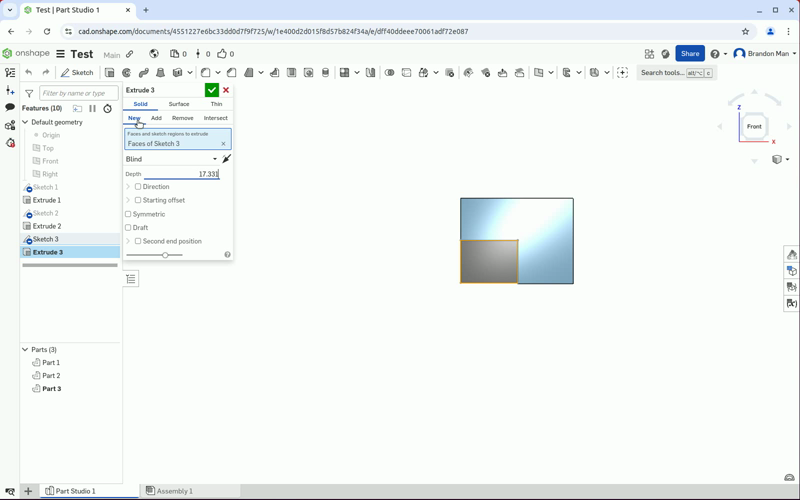
key(enter)
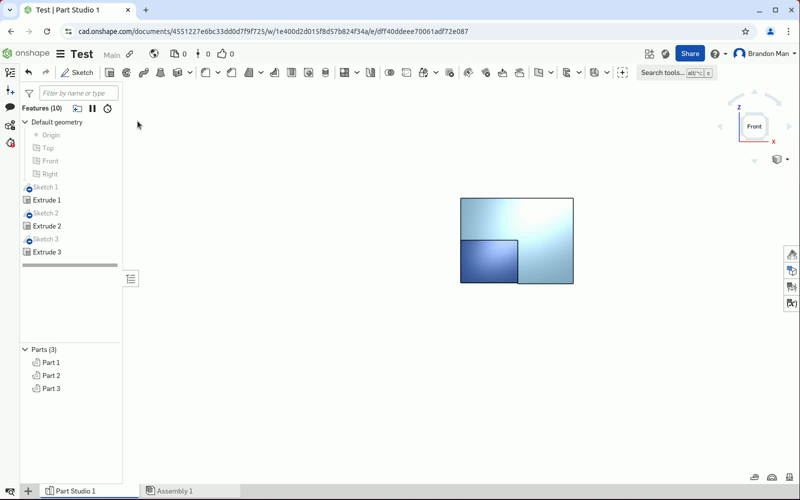
key(shift+h)
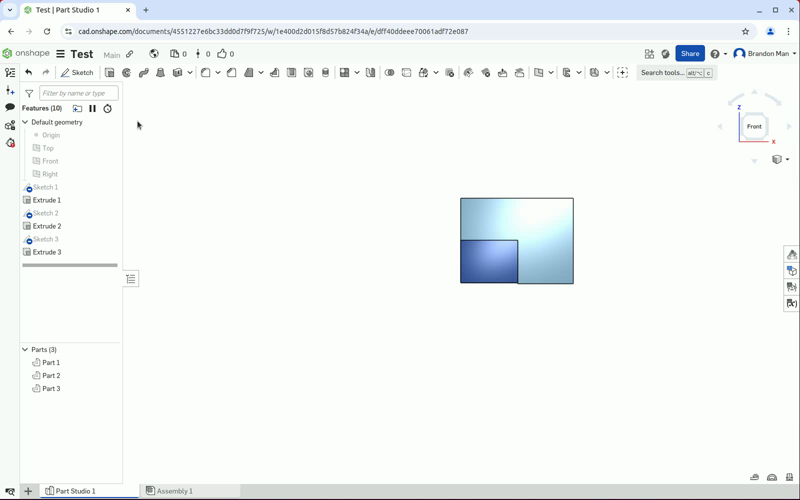
key(shift+h)
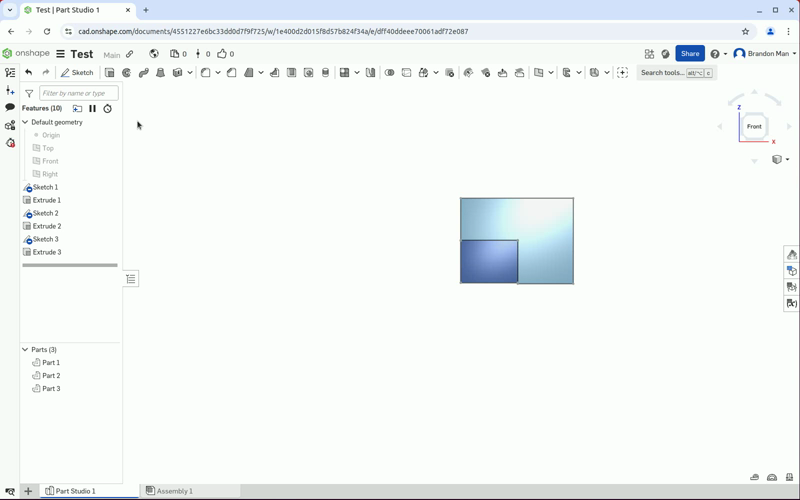
key(shift+7)
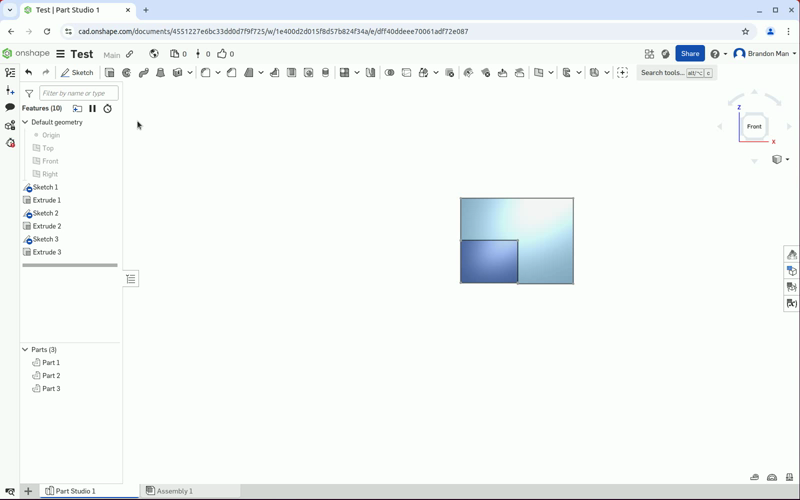
key(left, 2)
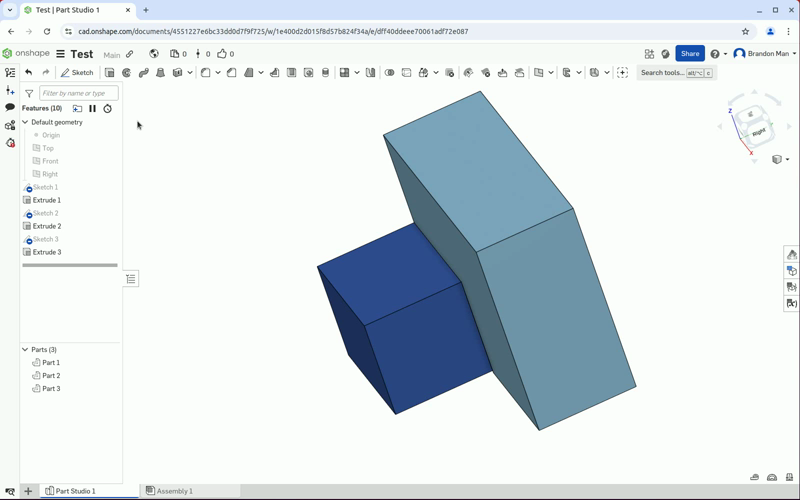
key(down, 2)
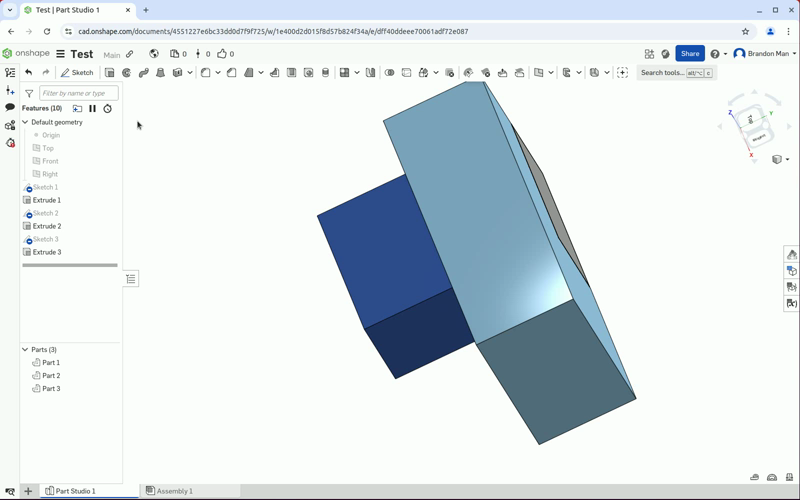
key(up, 2)
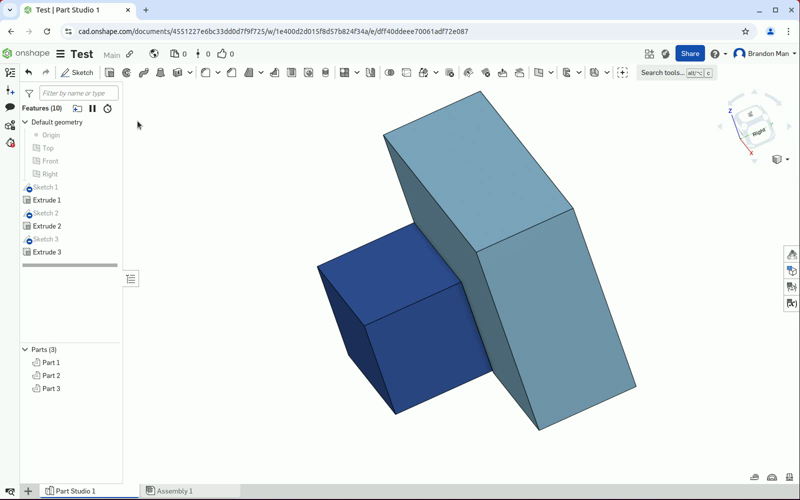
key(right, 2)
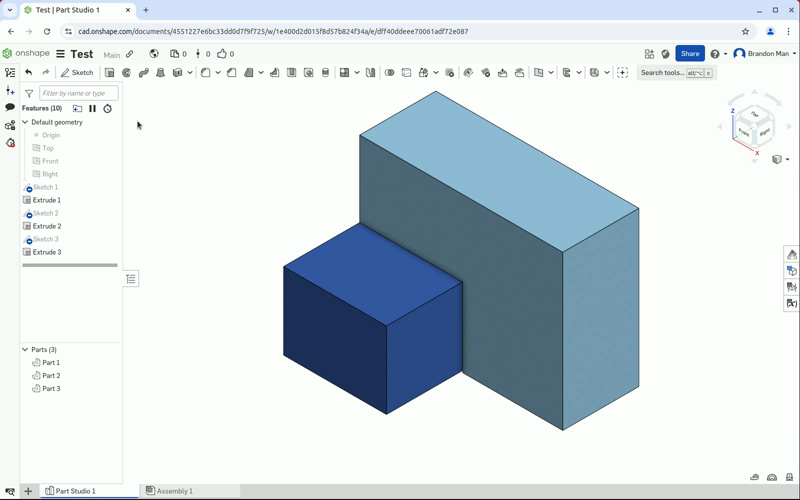
mouse_move(73, 189)
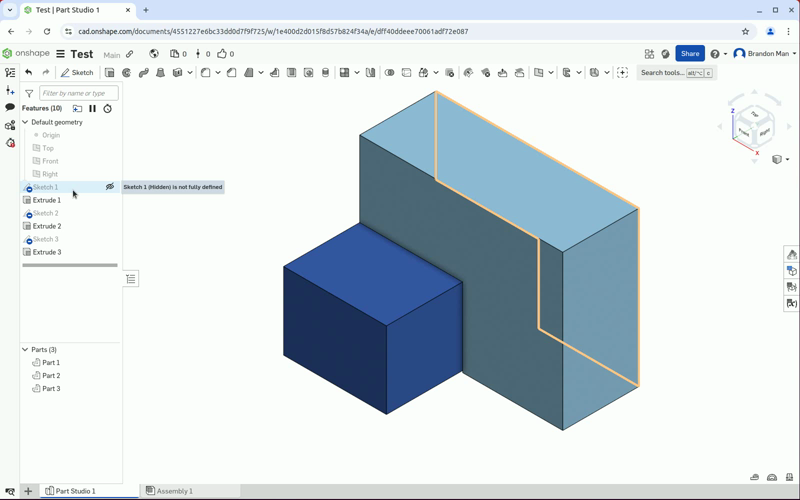
click(73, 189)